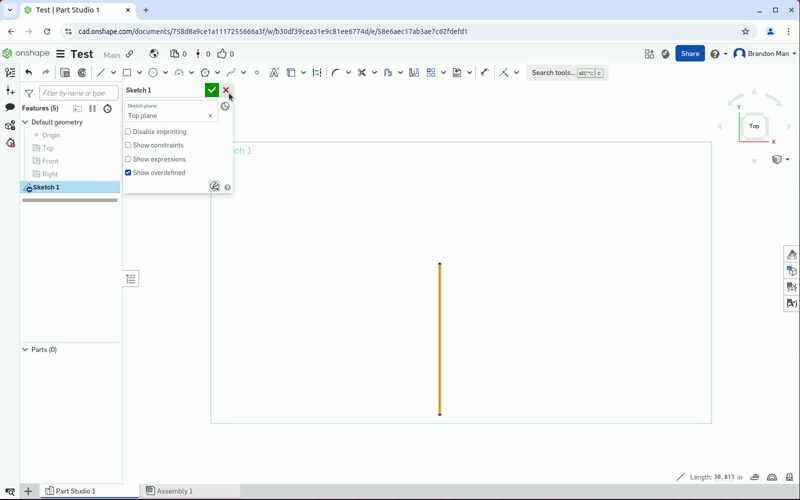
key(shift+h)
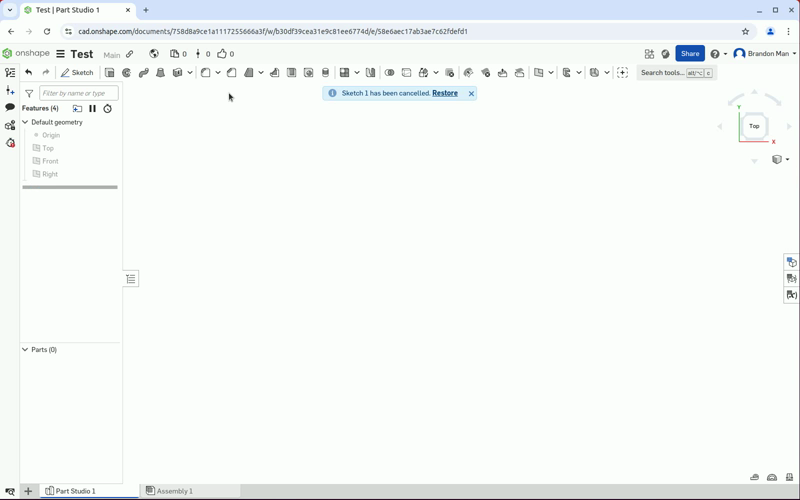
mouse_move(73, 352)
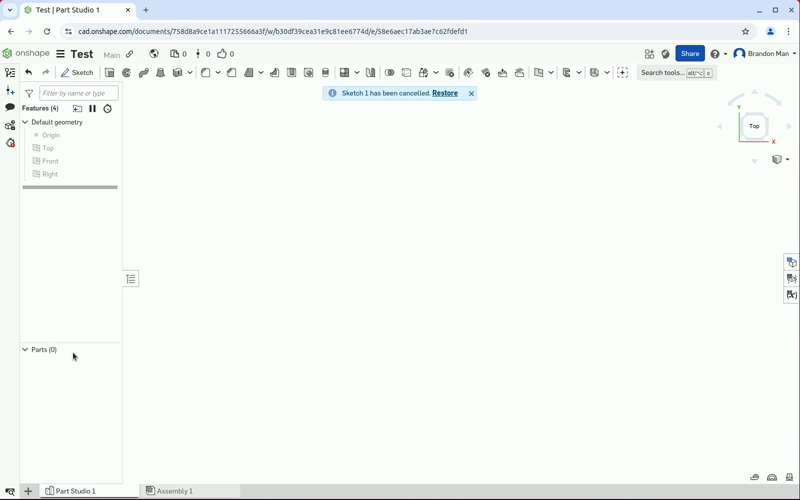
key(y)
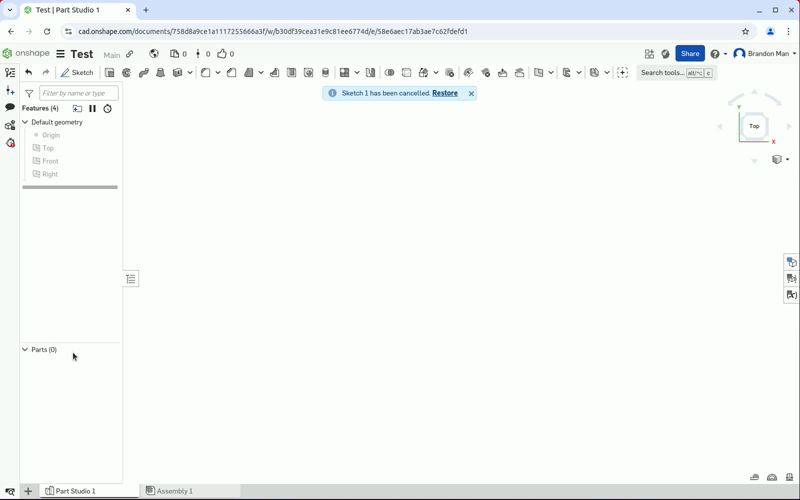
key(shift+p)
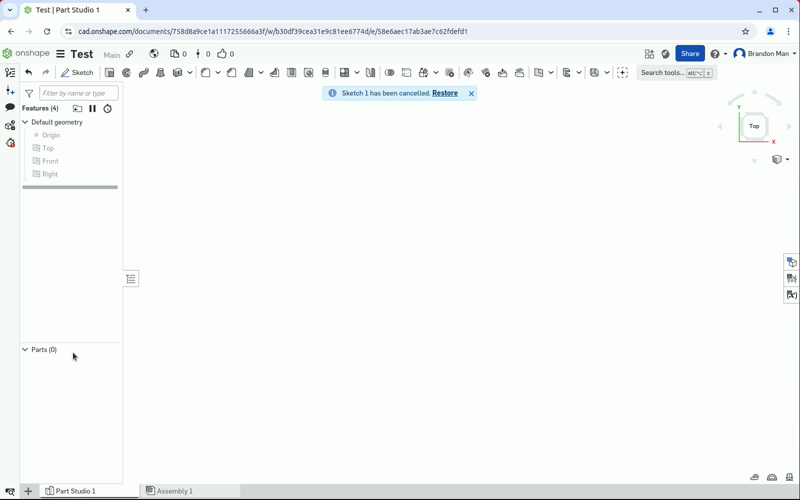
key(space)
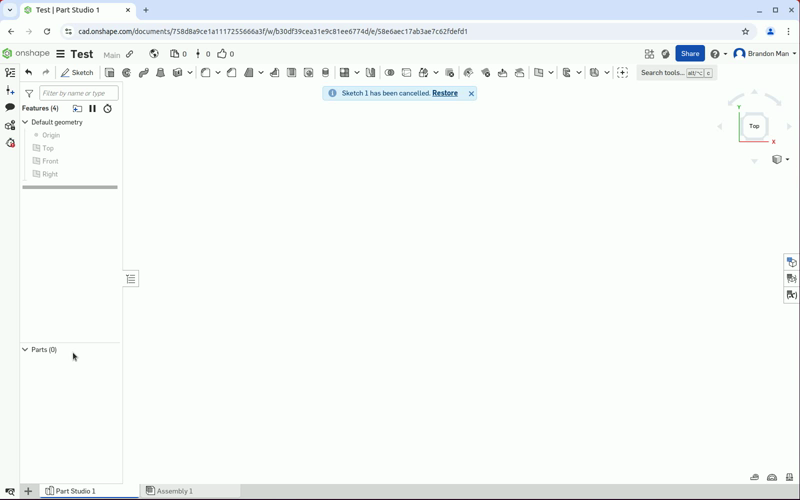
key_down(shift)
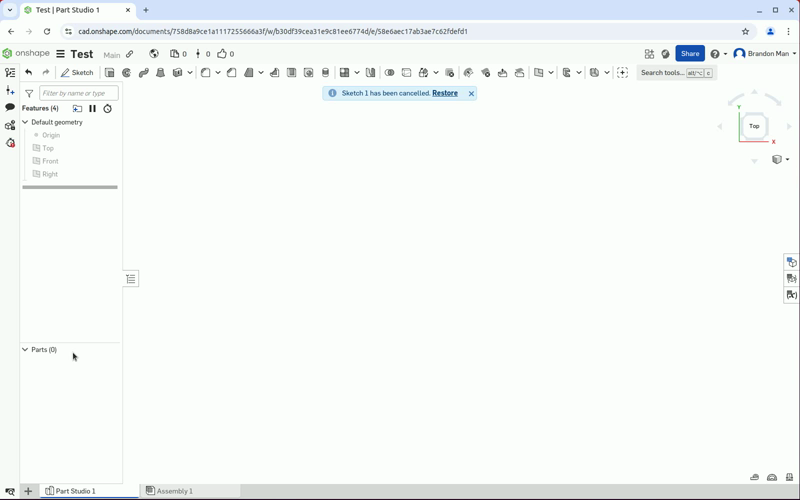
key(up)
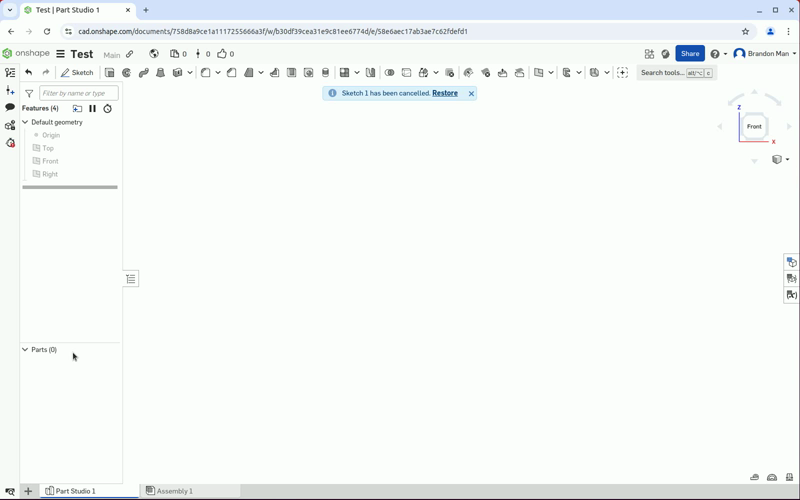
key_up(shift)
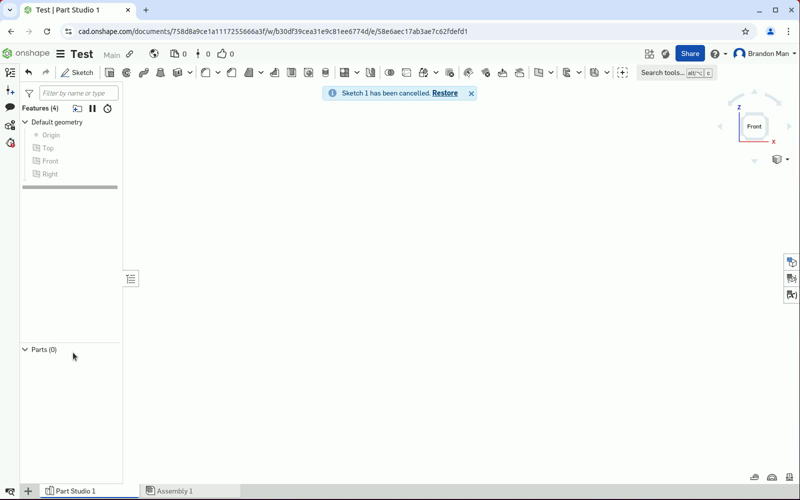
mouse_move(73, 352)
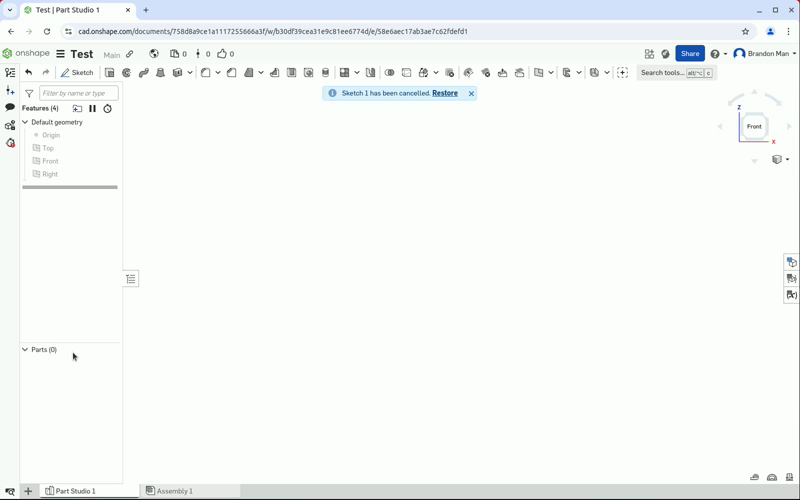
key(shift+y)
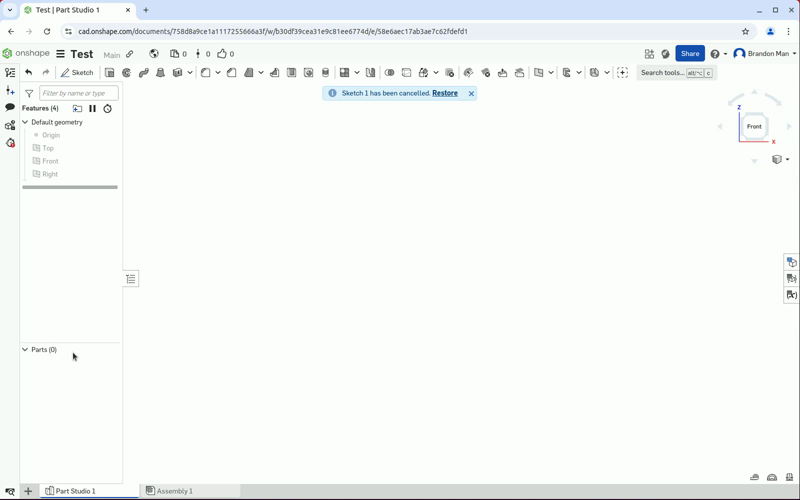
key(shift+s)
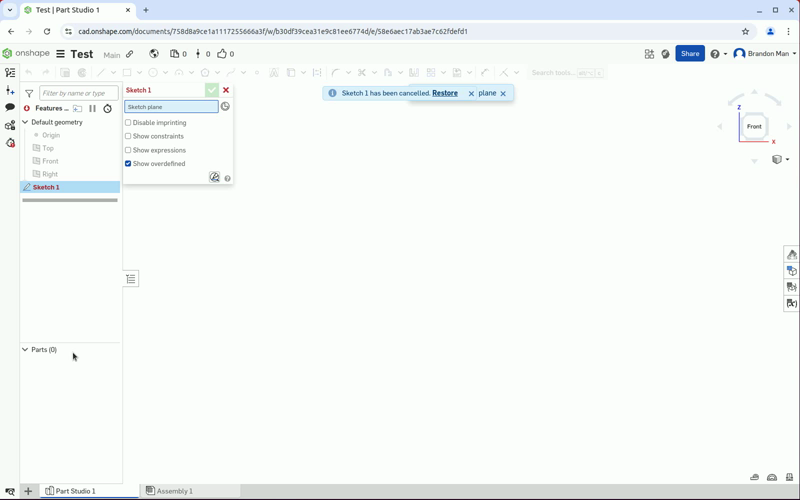
mouse_move(73, 163)
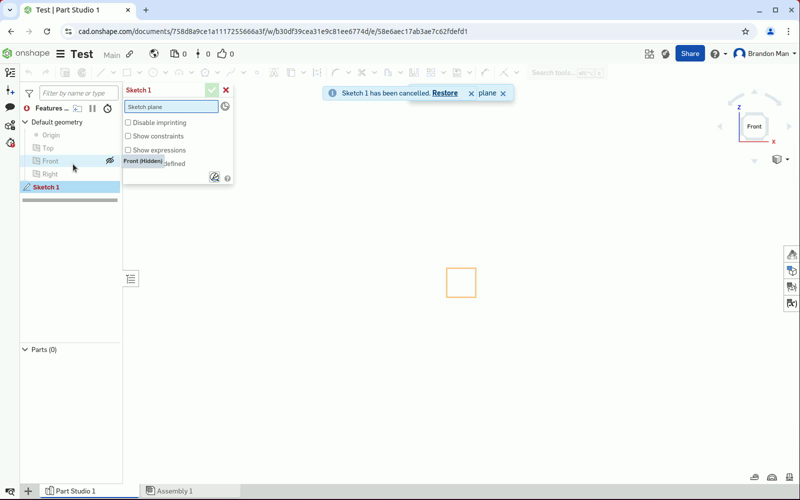
click(73, 163)
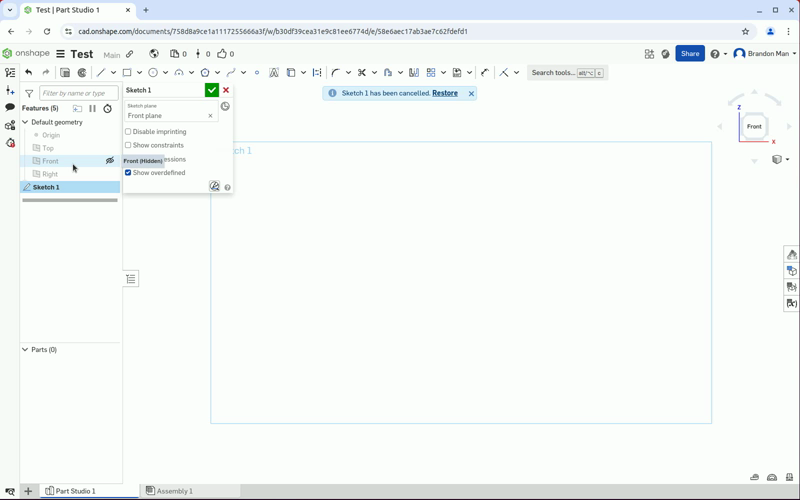
mouse_move(73, 352)
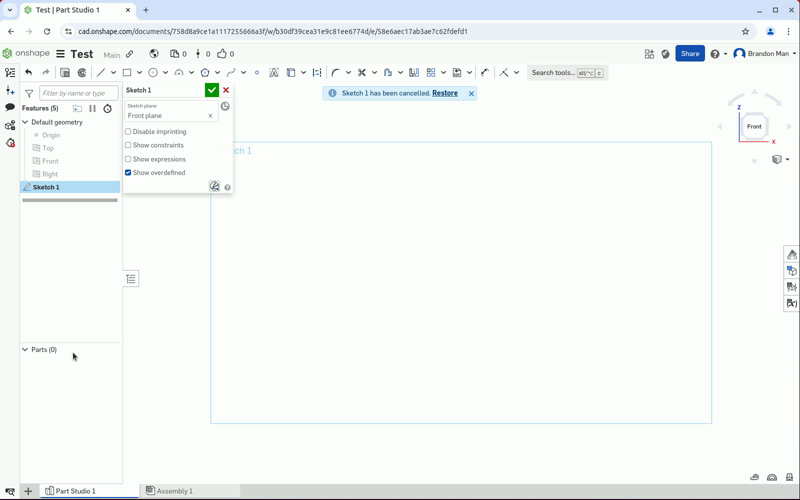
key(y)
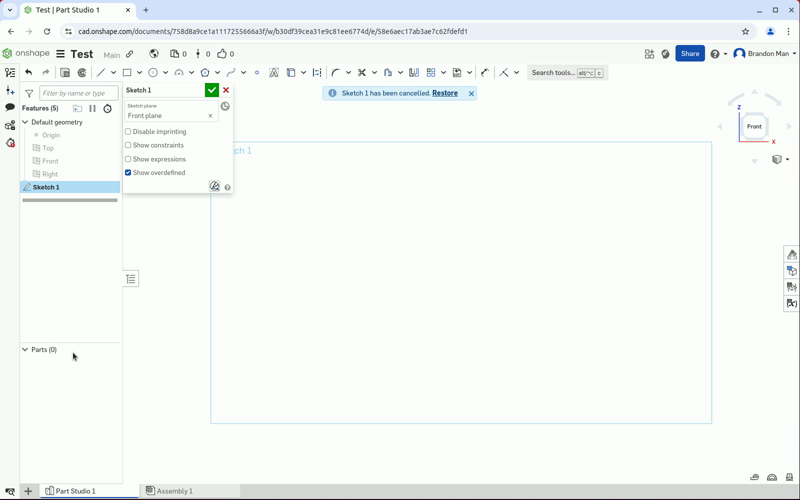
key(l)
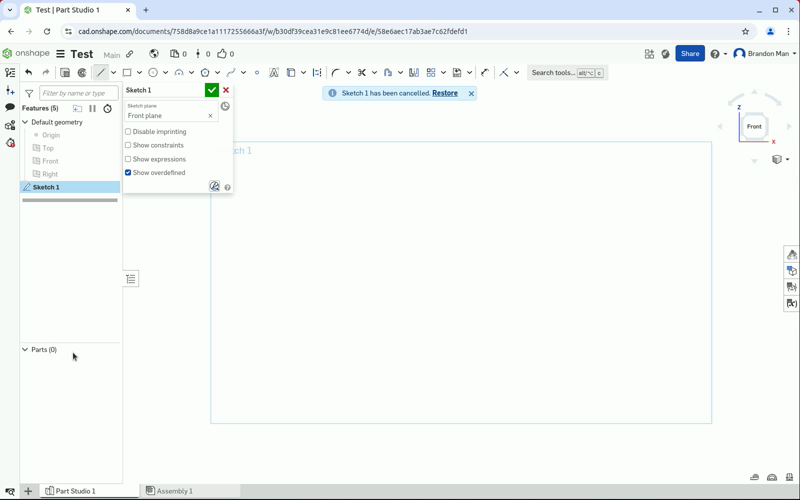
key_down(shift)
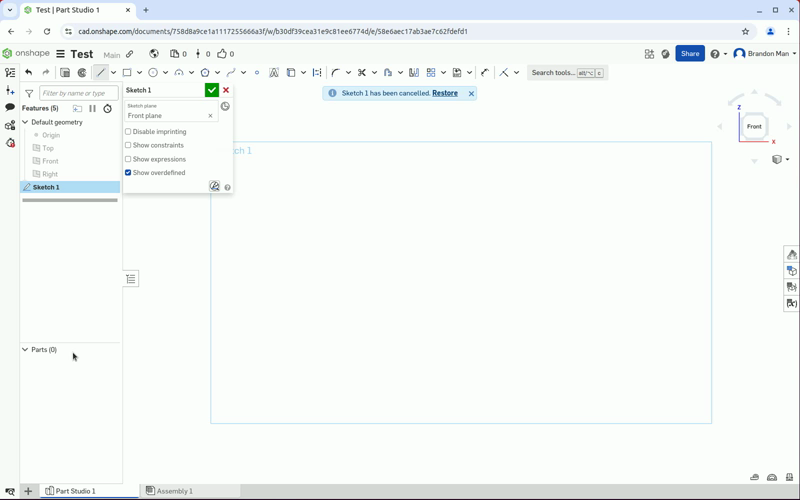
mouse_move(348, 282)
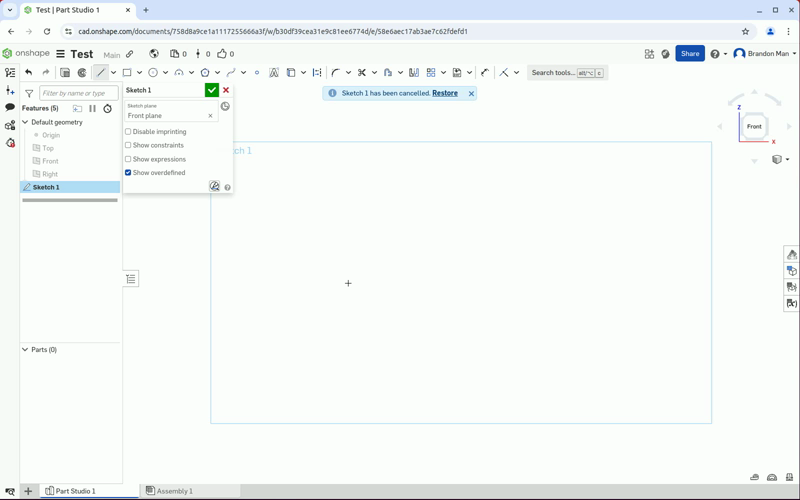
click(348, 282)
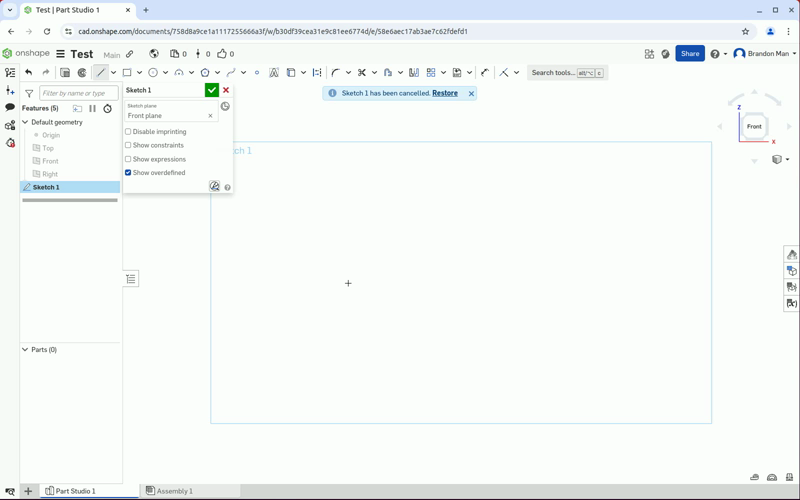
key_up(shift)
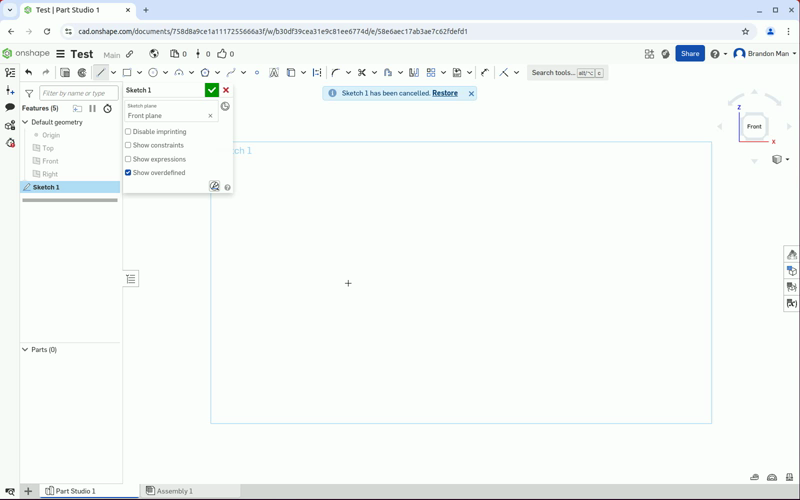
key_down(shift)
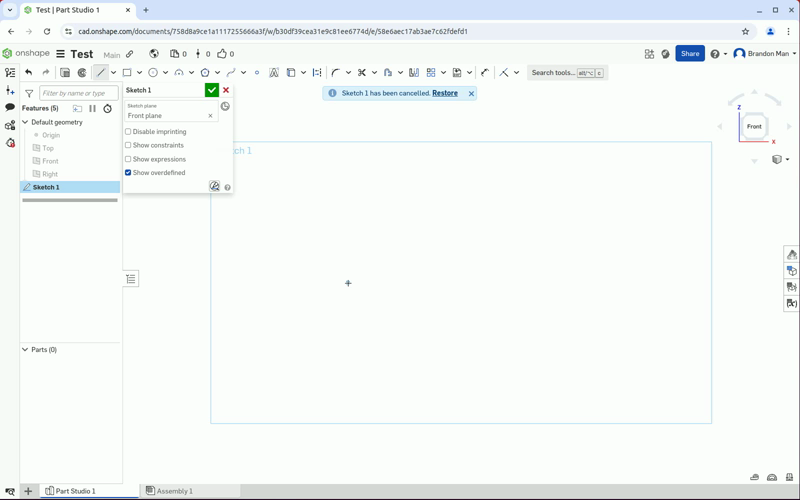
mouse_move(460, 282)
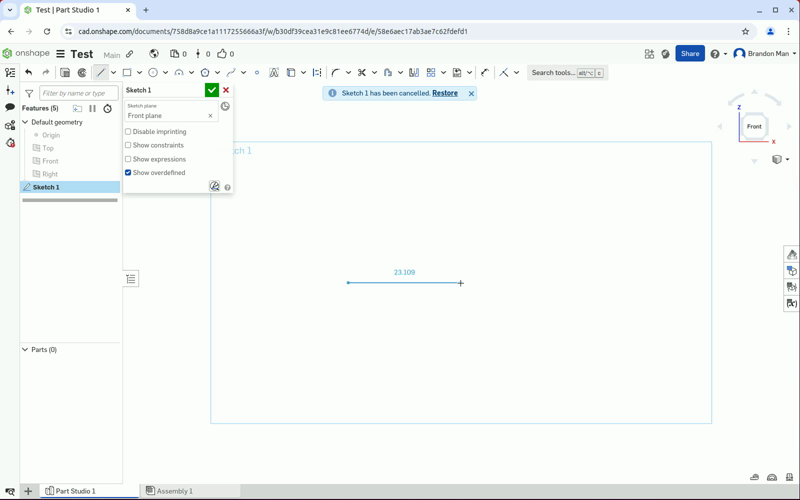
click(460, 282)
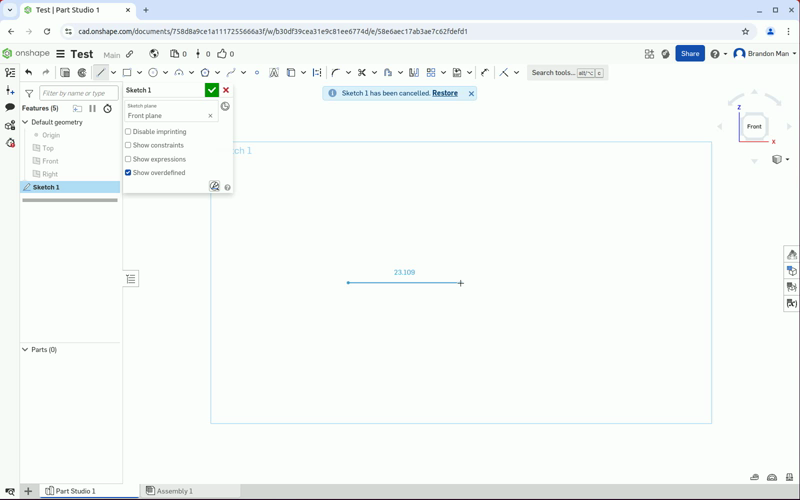
key_up(shift)
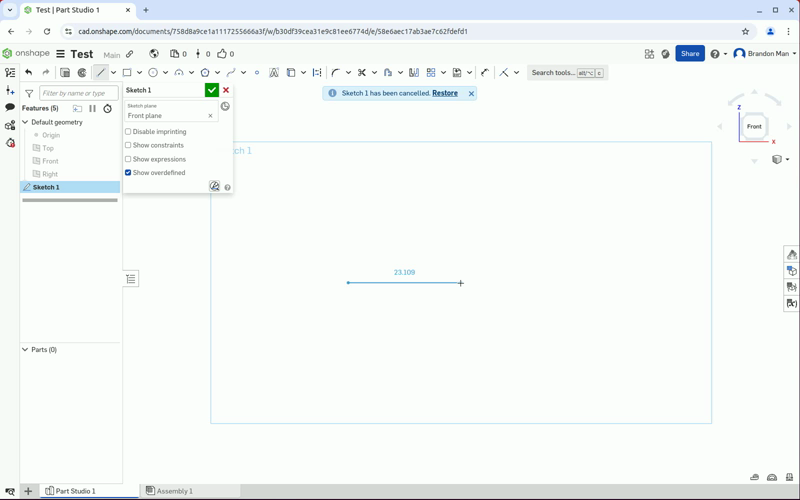
key_down(shift)
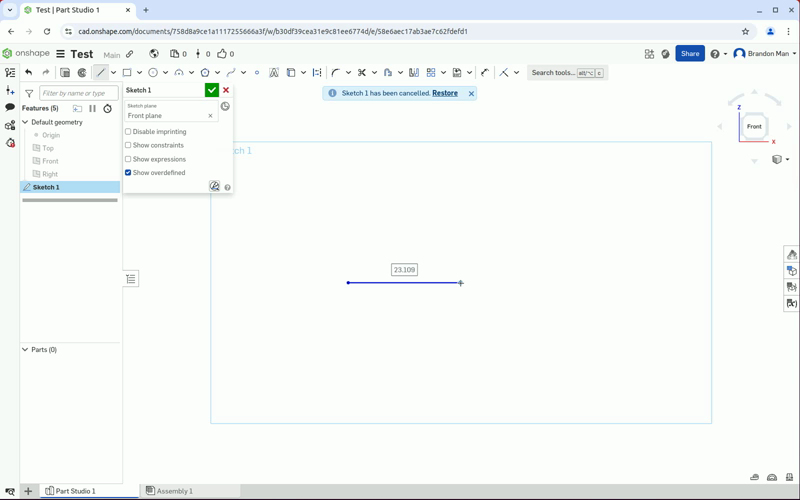
mouse_move(460, 170)
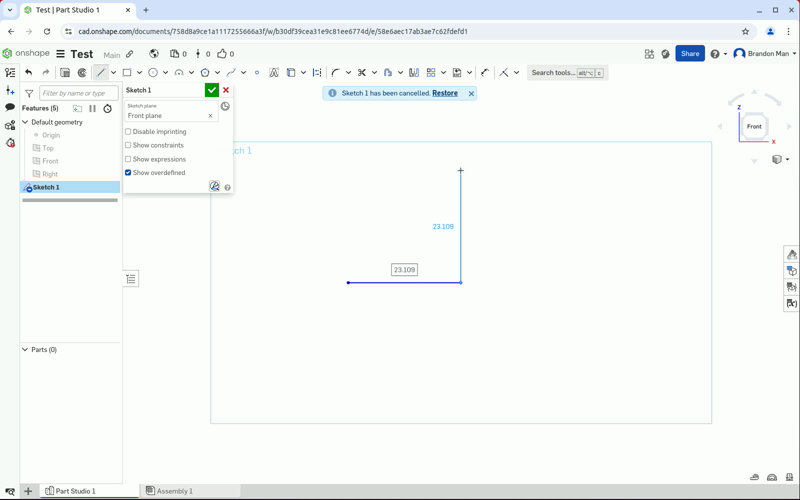
click(460, 170)
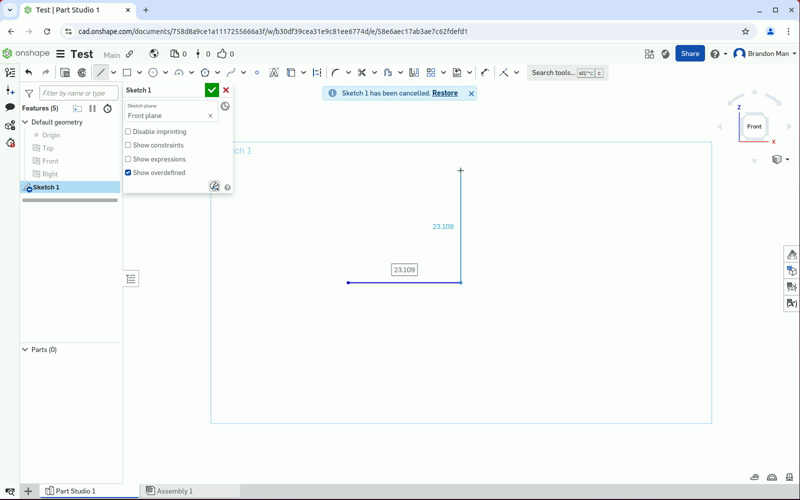
key_up(shift)
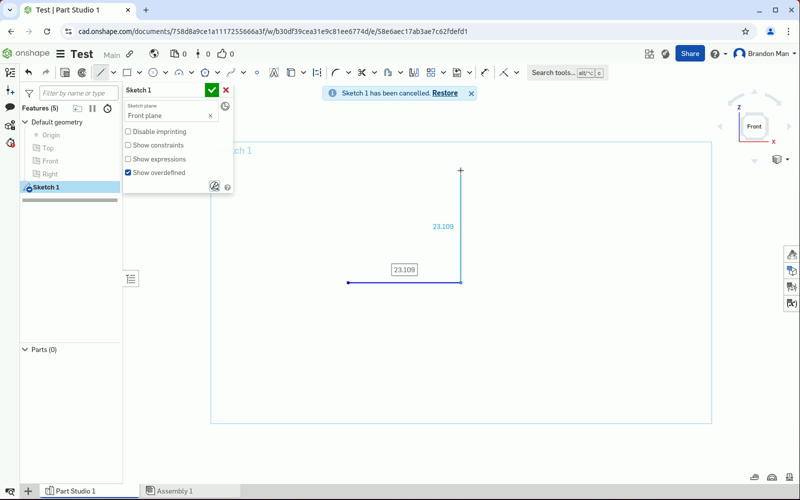
key_down(shift)
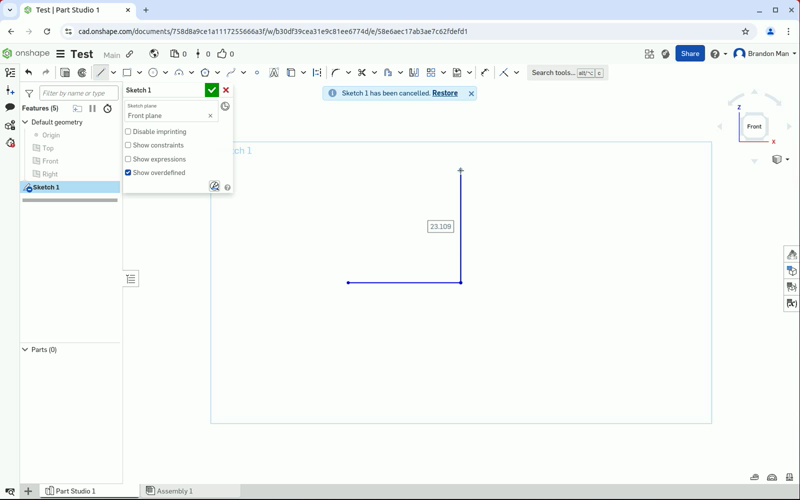
mouse_move(348, 170)
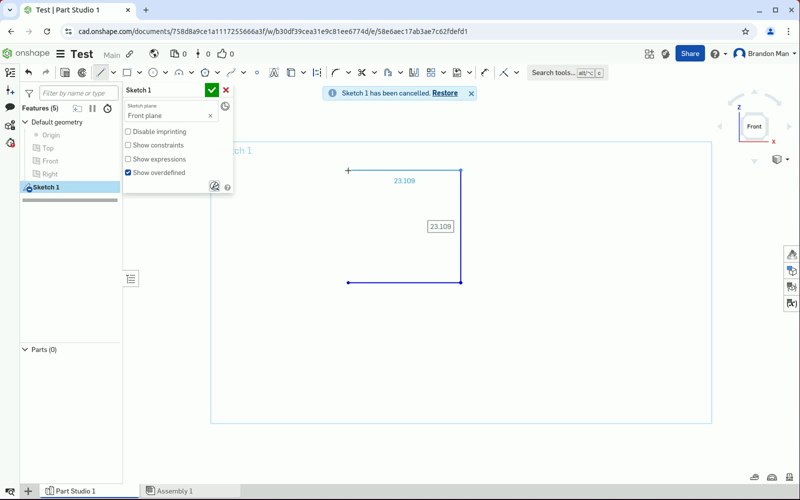
click(348, 170)
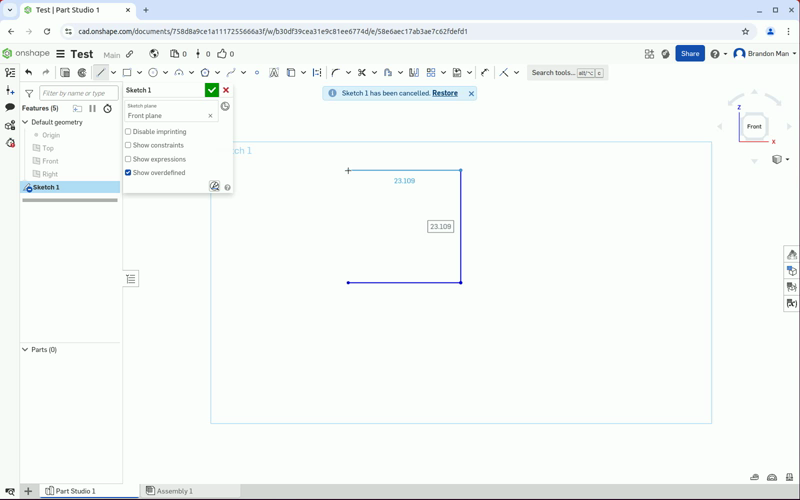
key_up(shift)
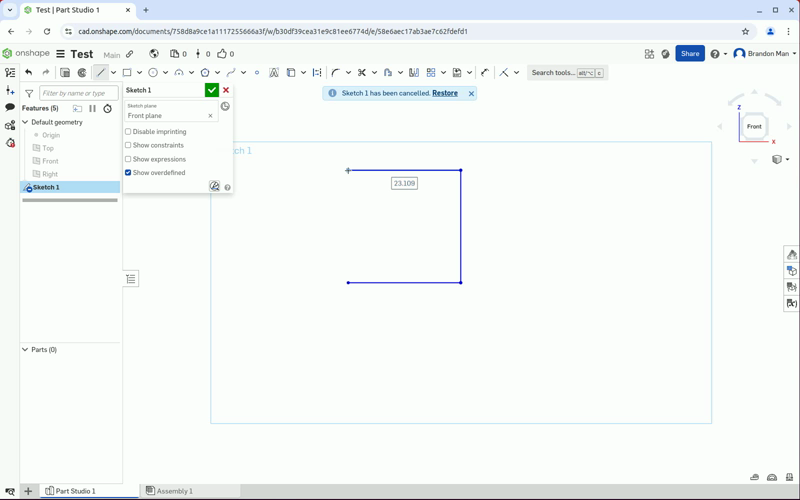
key_down(shift)
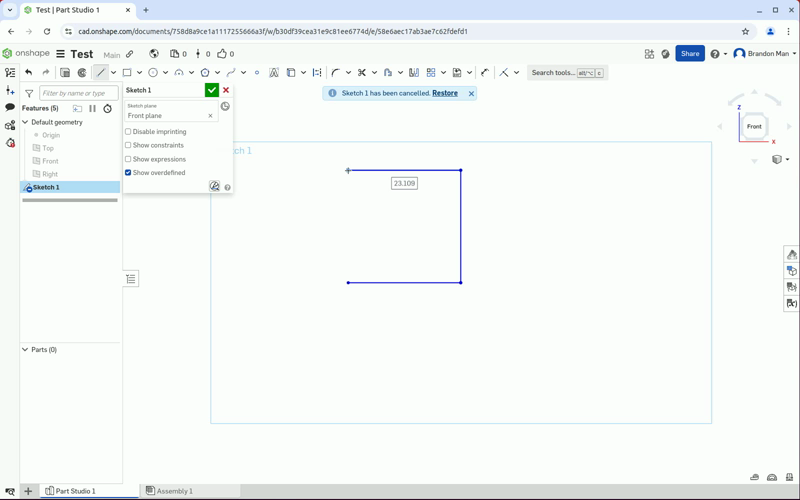
mouse_move(348, 282)
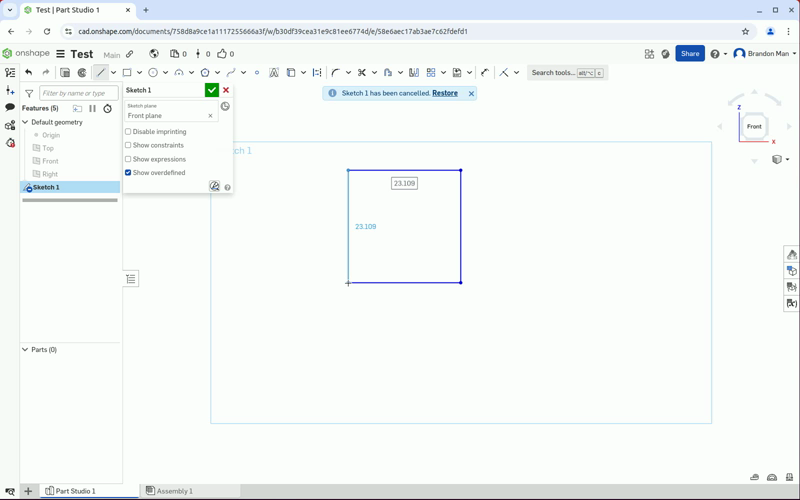
key_up(shift)
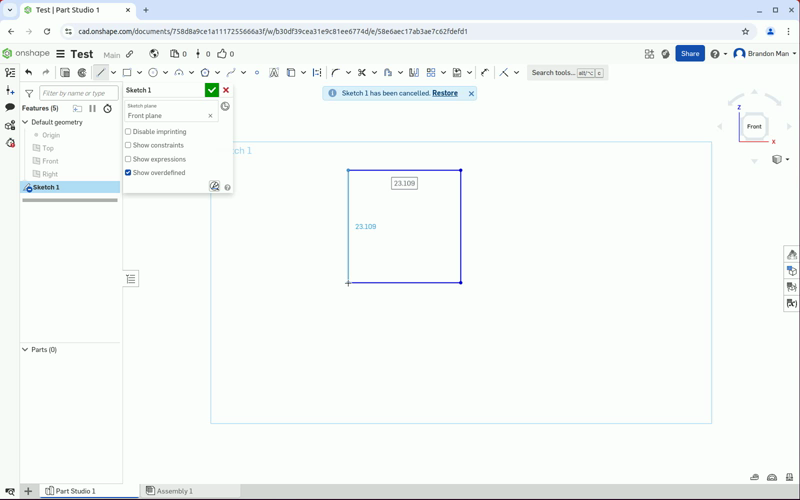
click(348, 282)
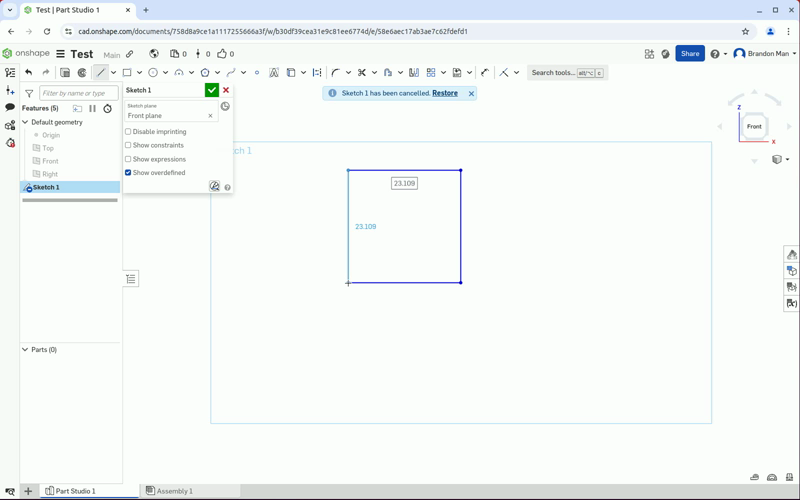
key(esc)
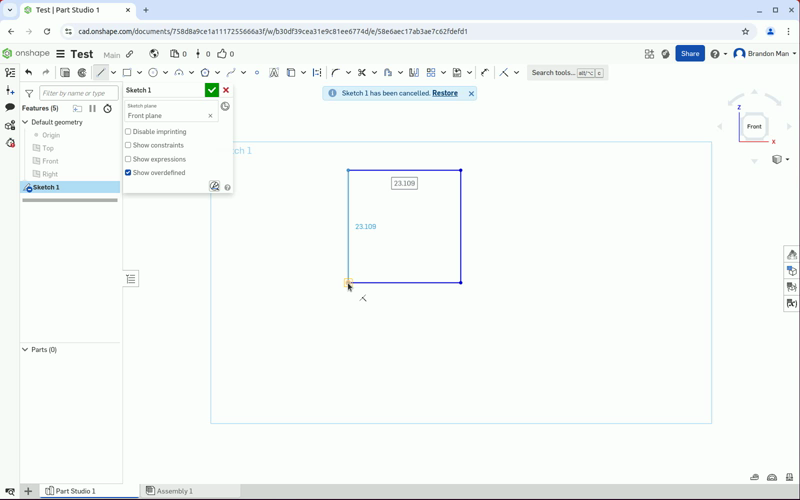
mouse_move(361, 258)
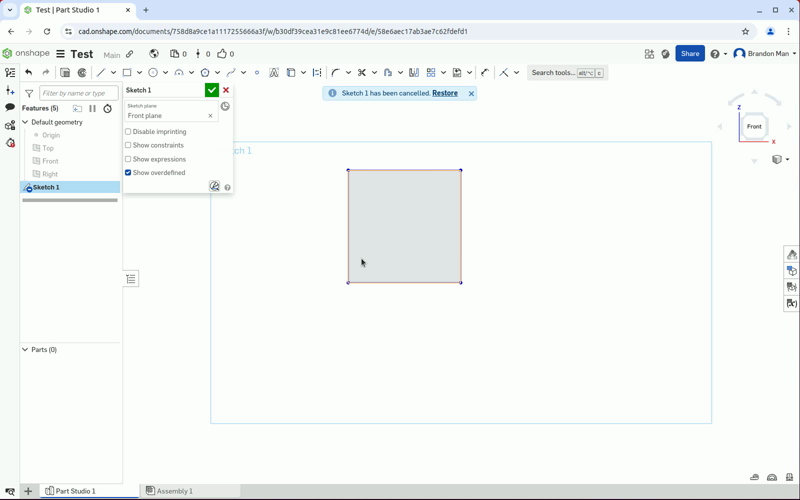
click(361, 258)
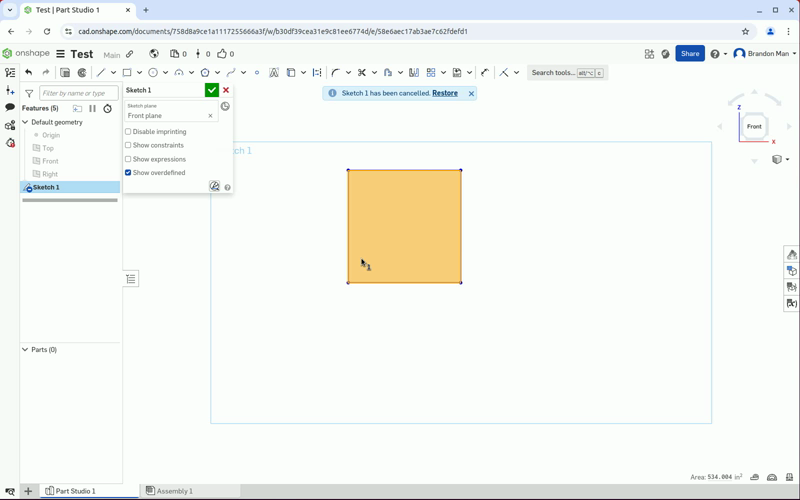
mouse_move(73, 352)
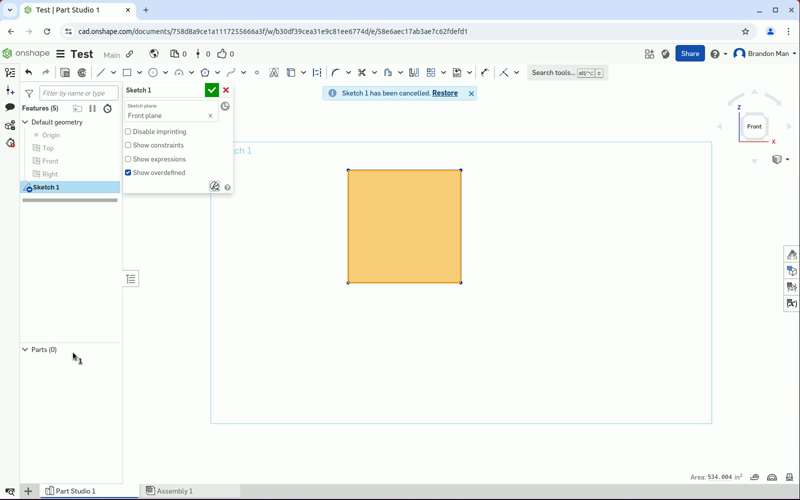
key(shift+y)
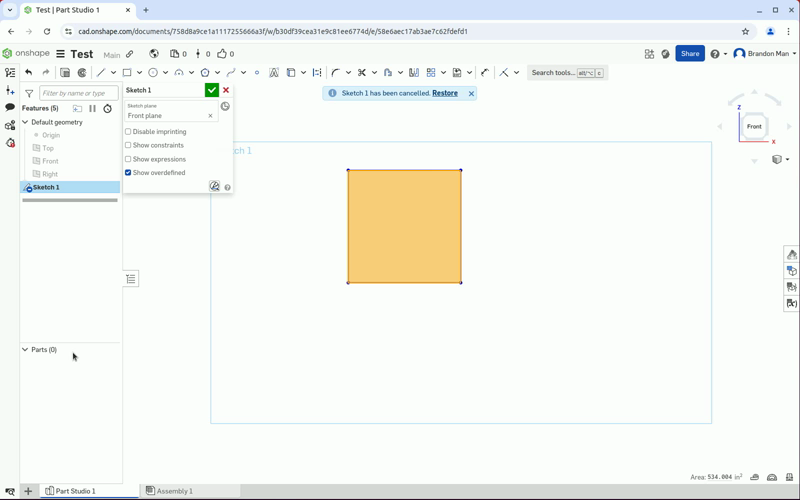
key(shift+e)
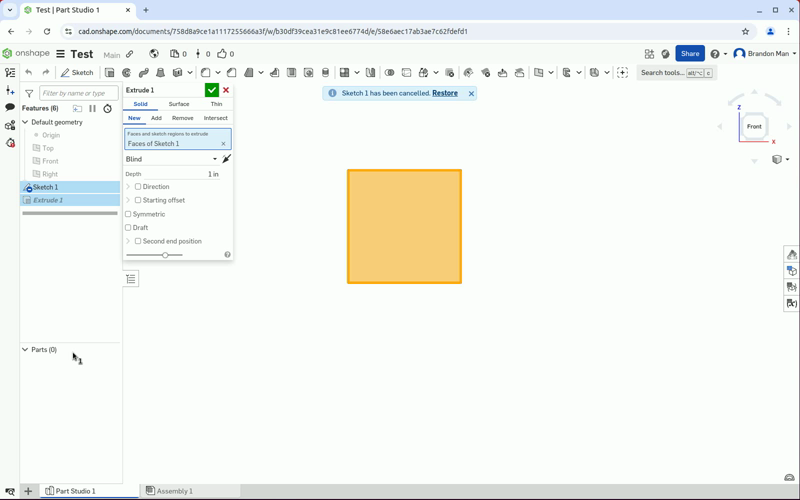
mouse_move(143, 106)
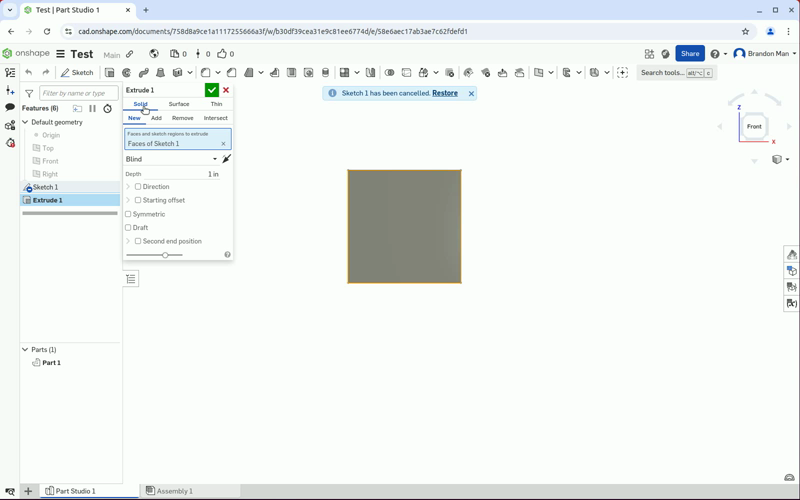
click(143, 106)
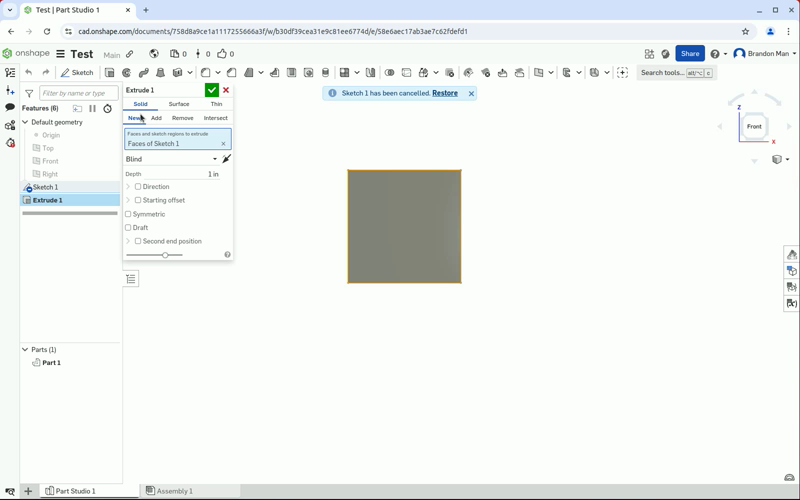
mouse_move(137, 120)
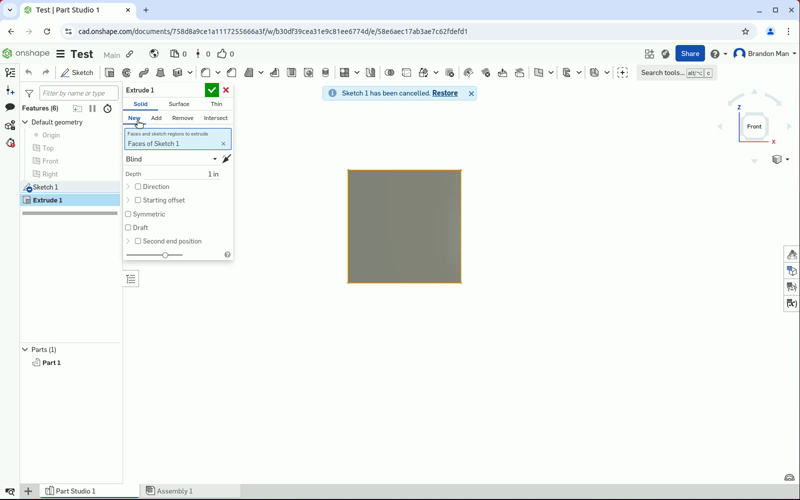
click(137, 120)
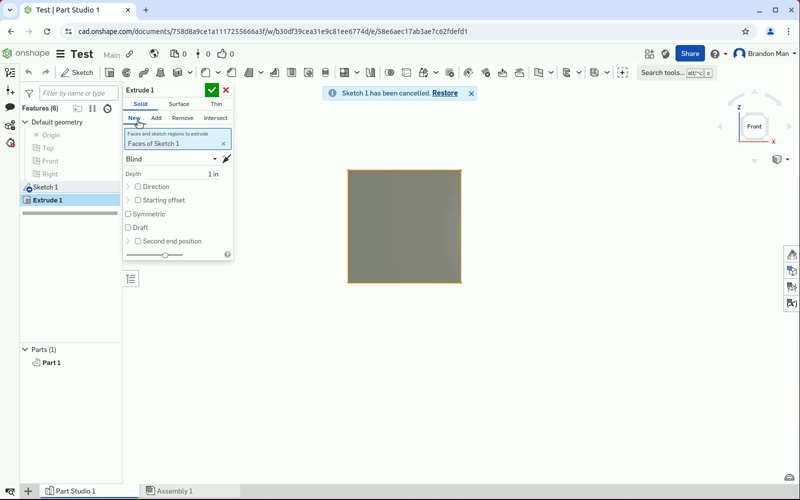
key(tab, 4)
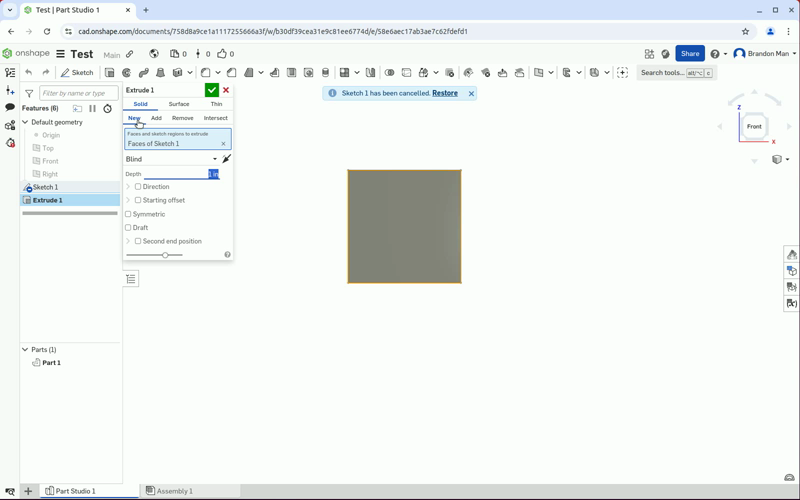
text(23.108)
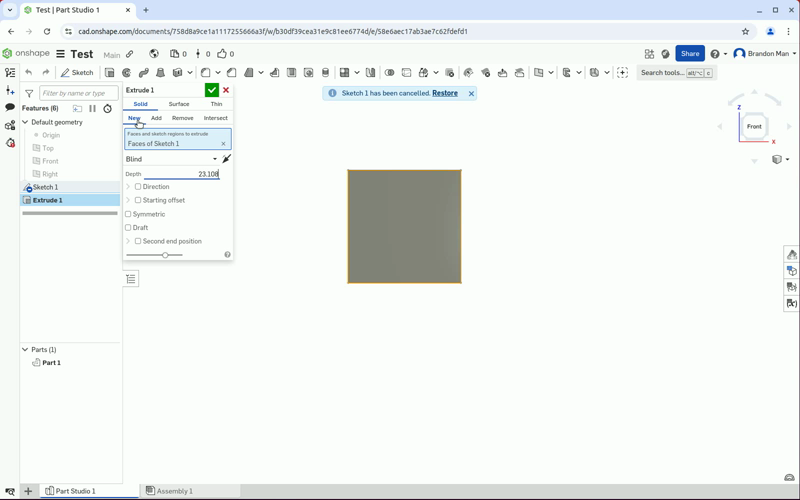
key(enter)
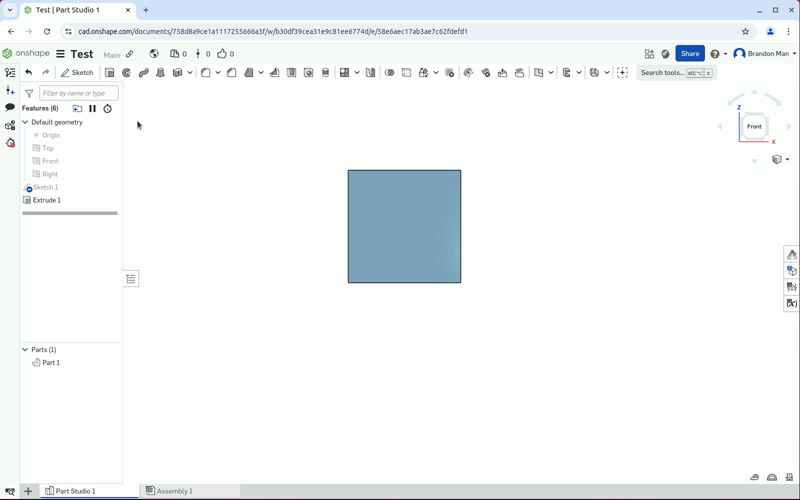
key(shift+h)
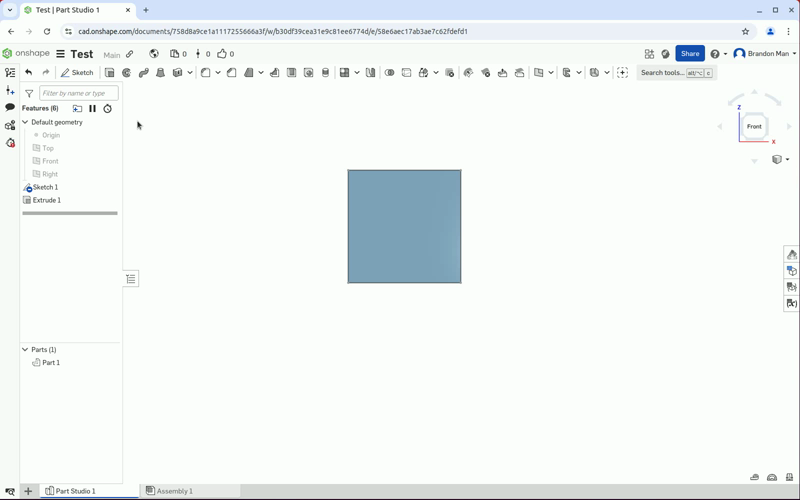
key(shift+h)
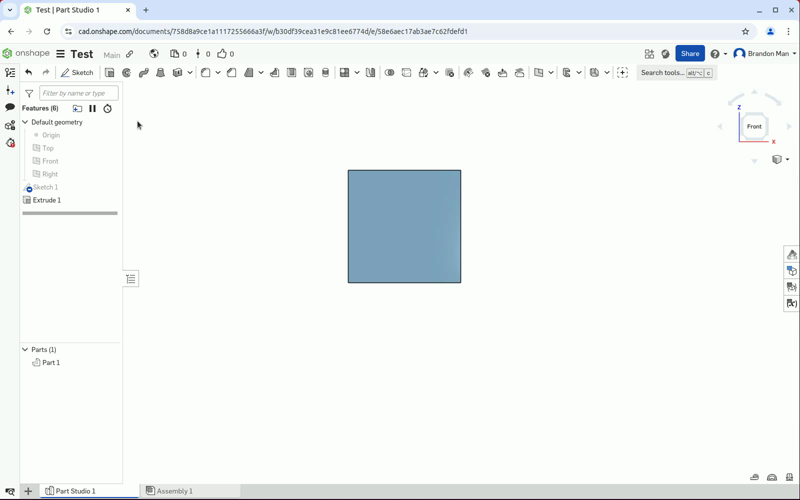
mouse_move(73, 189)
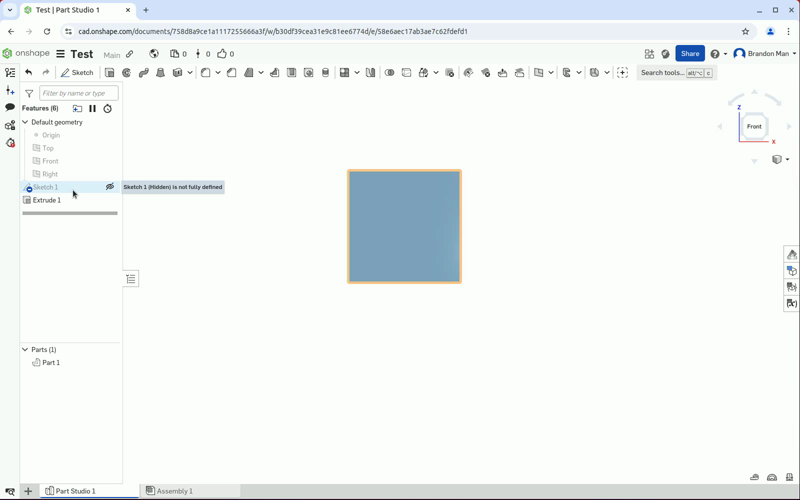
click(73, 189)
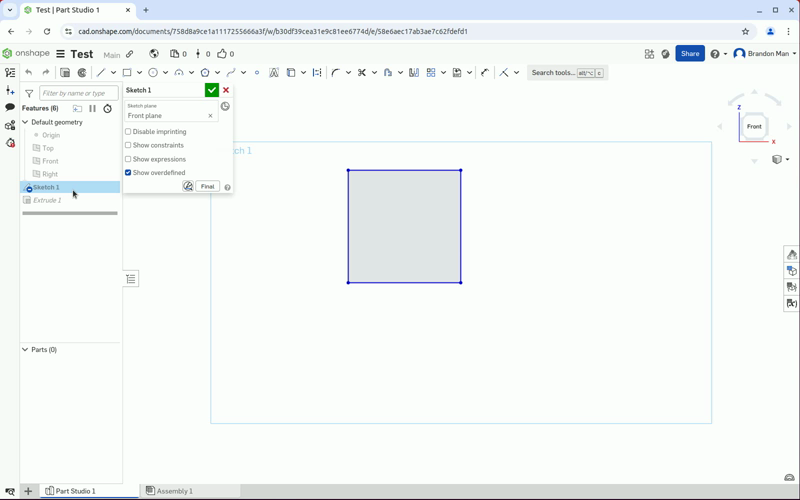
mouse_move(229, 92)
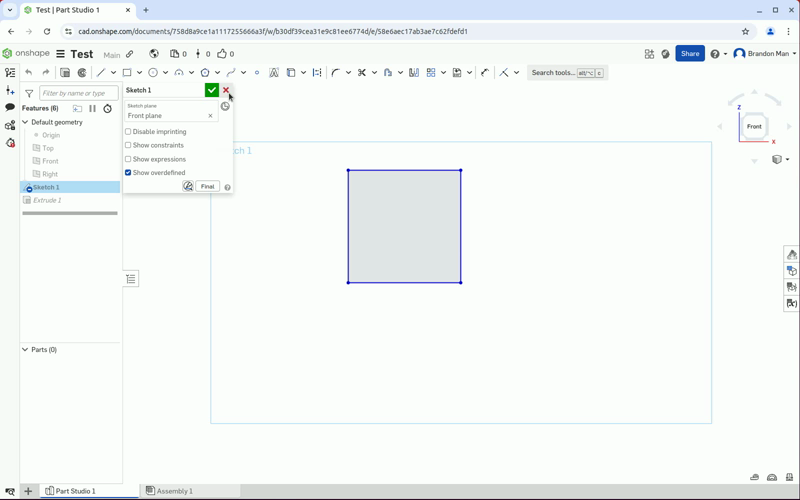
click(229, 92)
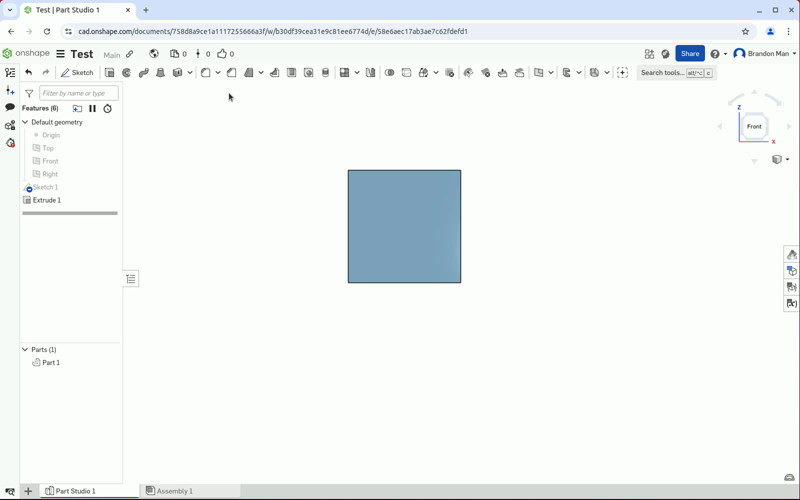
mouse_move(541, 75)
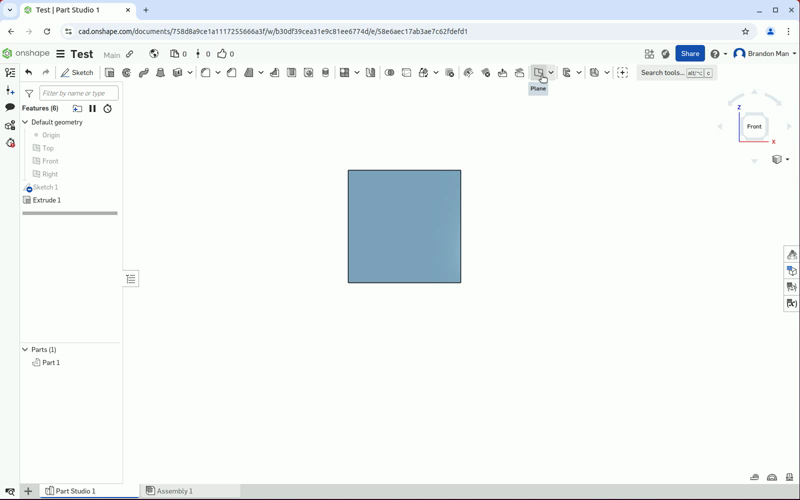
click(541, 75)
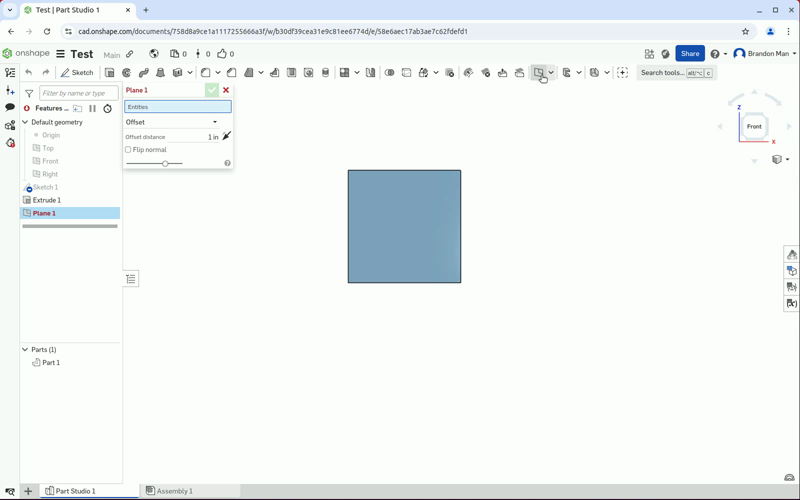
mouse_move(73, 163)
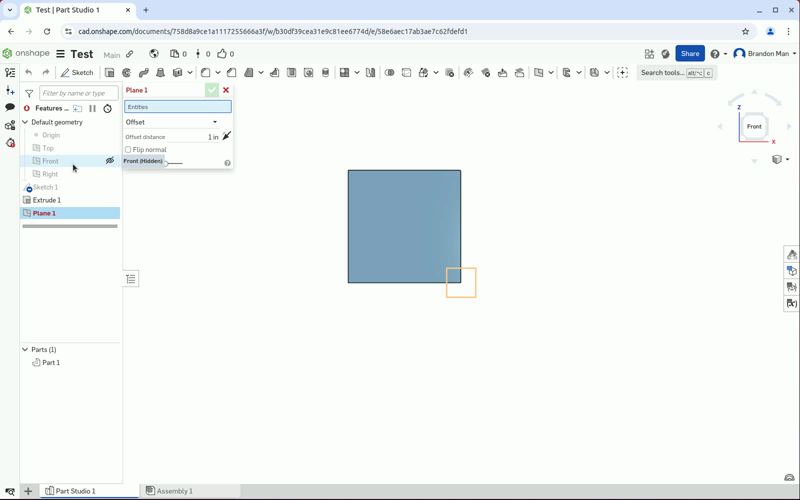
click(73, 163)
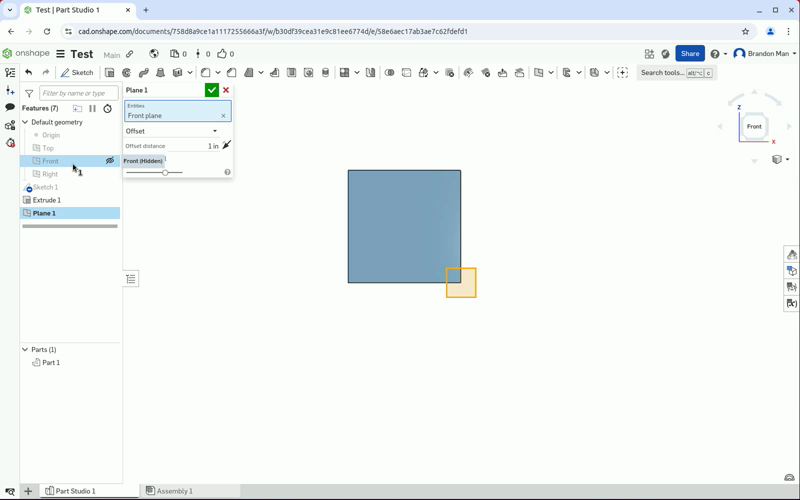
key(tab, 2)
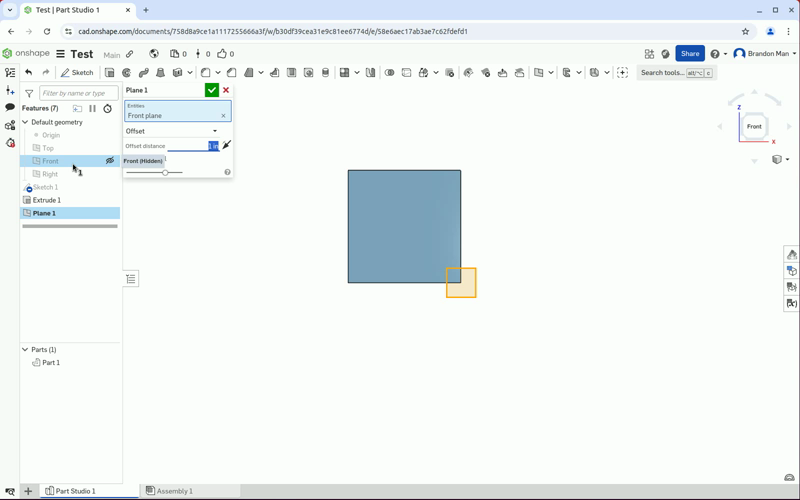
text(23.108)
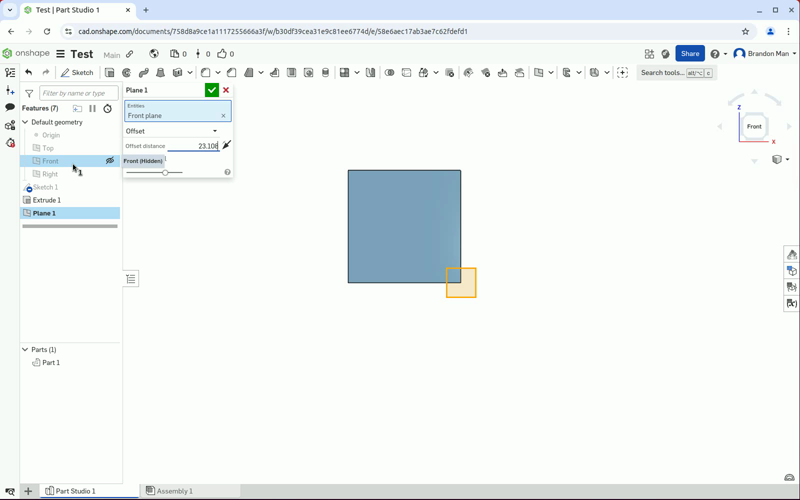
key(enter, 2)
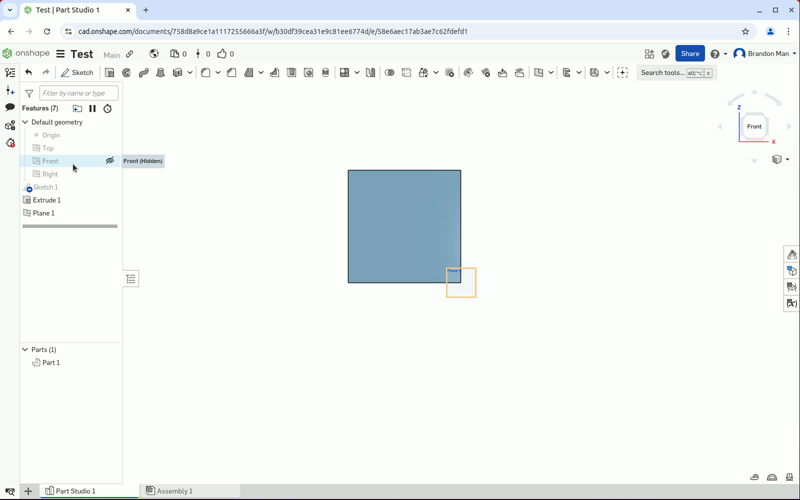
key(shift+s)
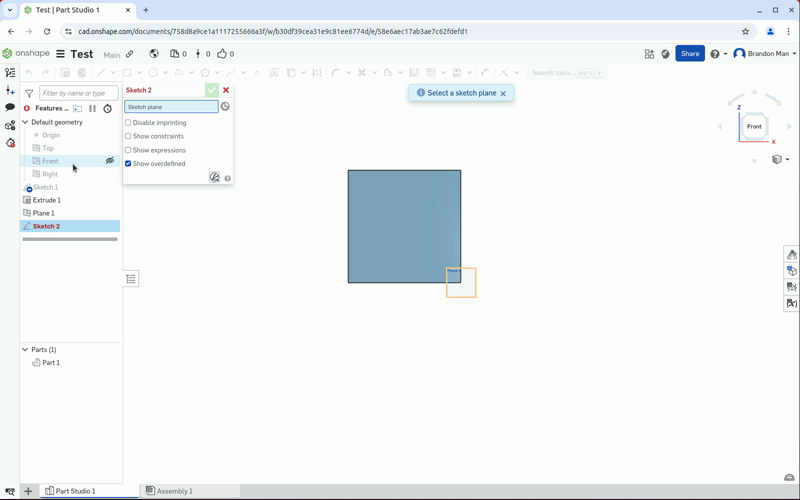
mouse_move(73, 215)
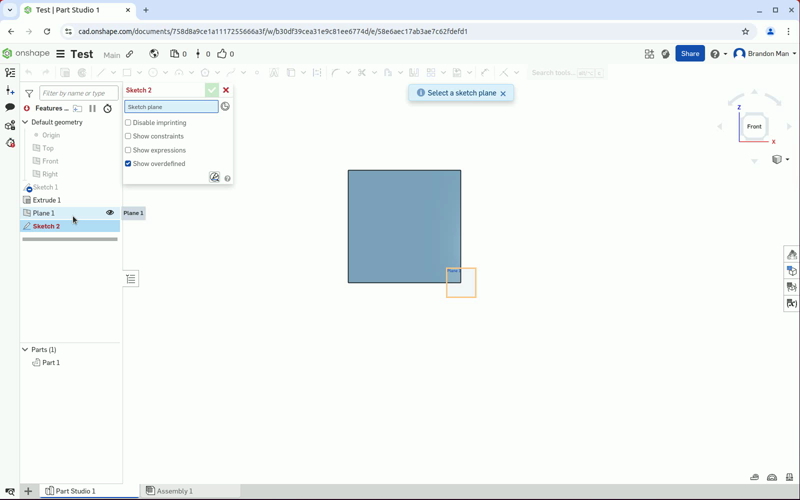
click(73, 215)
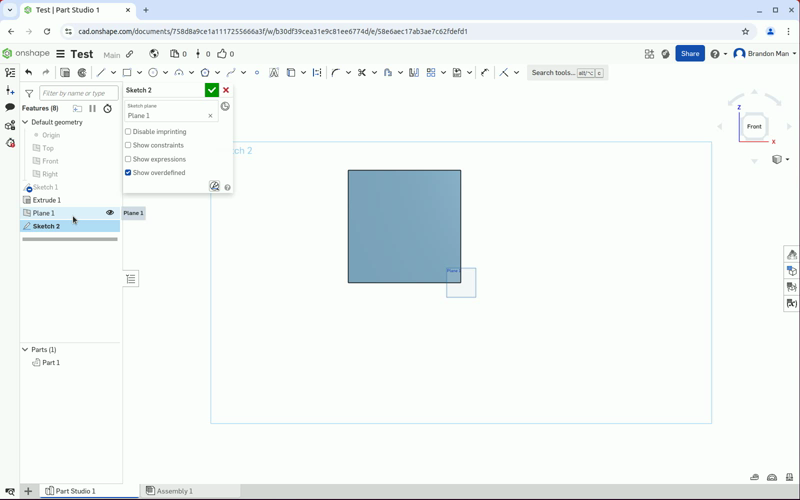
mouse_move(73, 352)
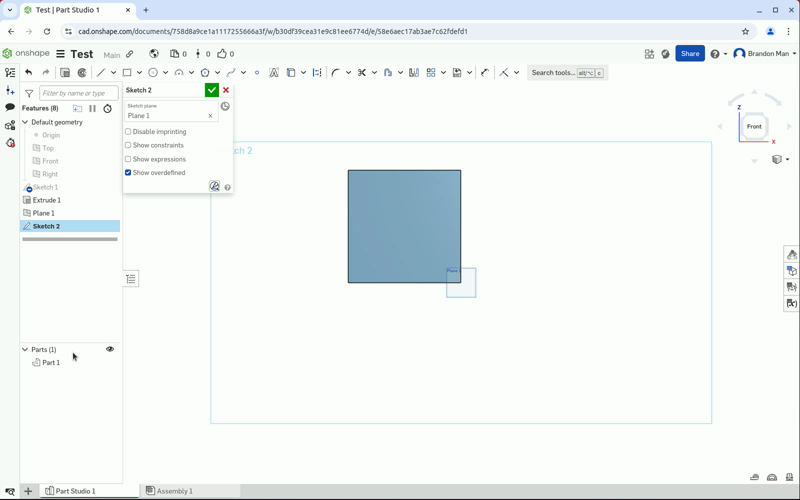
key(y)
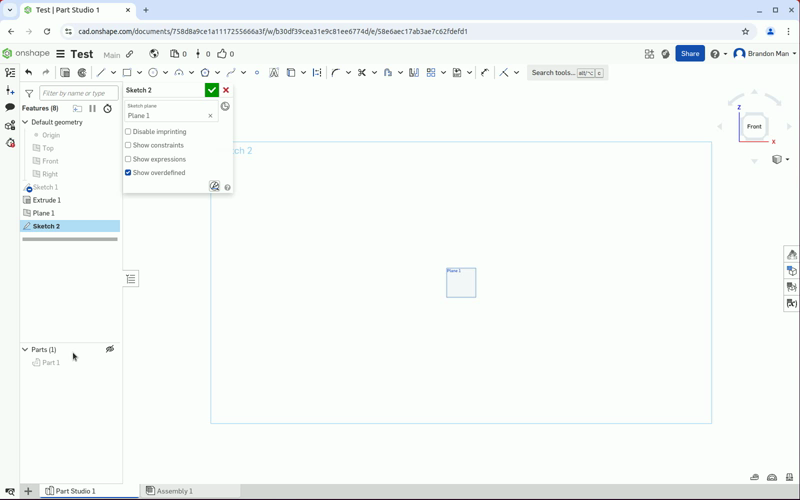
key(l)
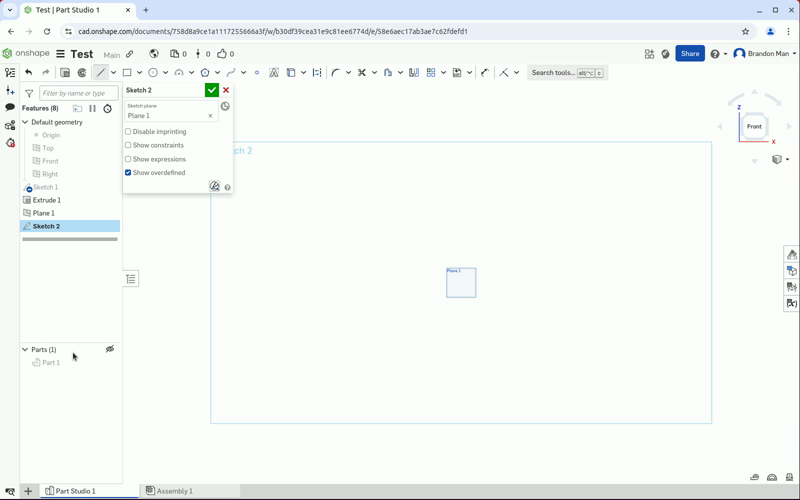
key_down(shift)
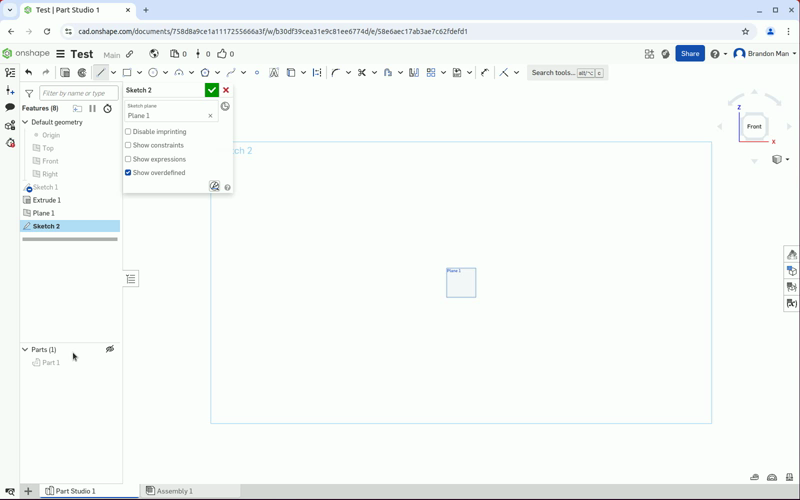
mouse_move(352, 274)
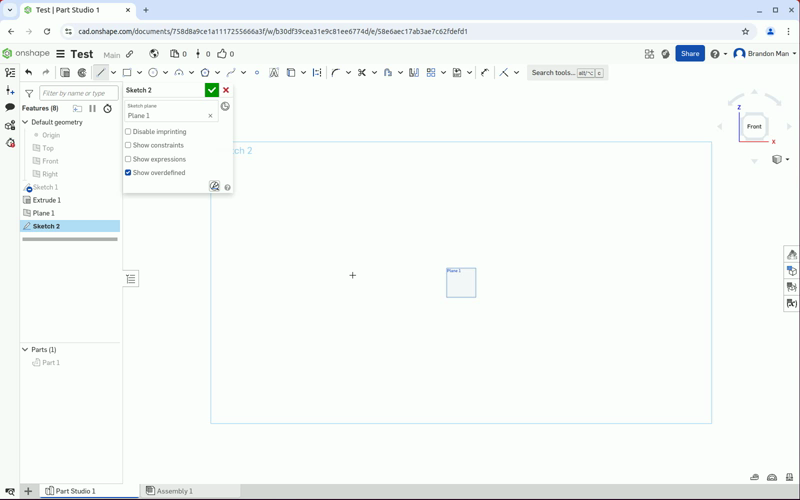
click(352, 274)
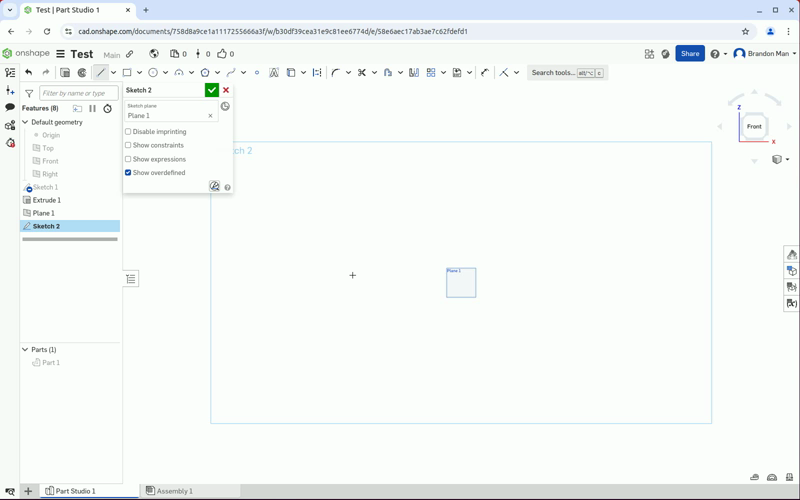
key_up(shift)
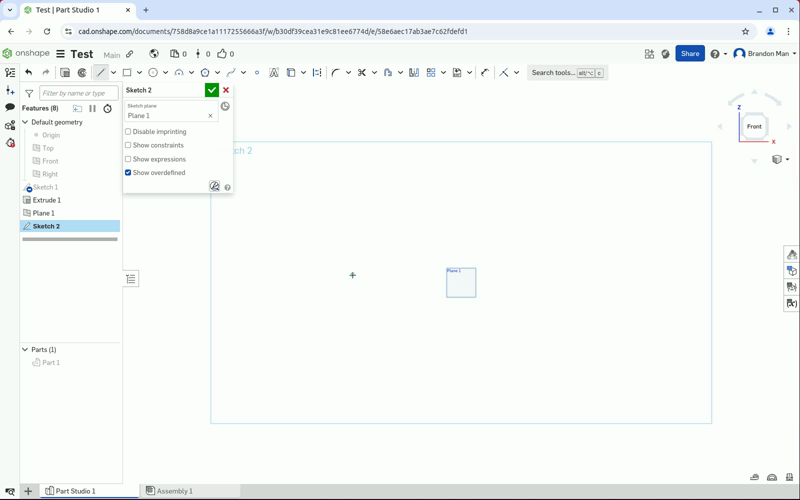
key_down(shift)
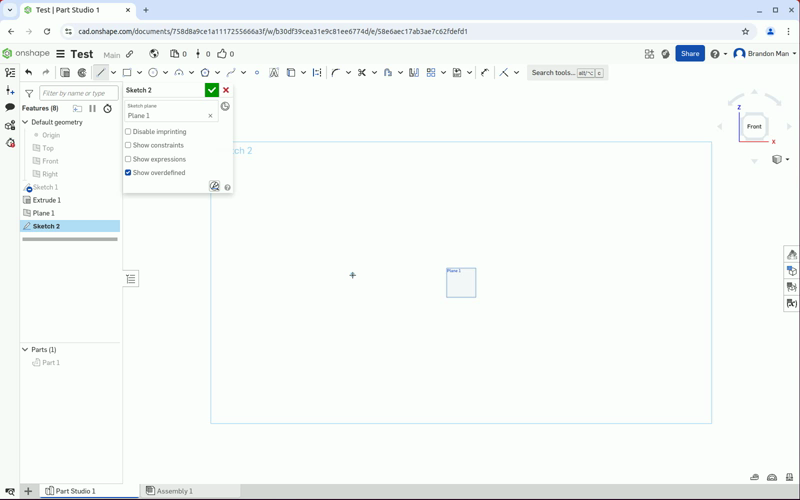
mouse_move(457, 274)
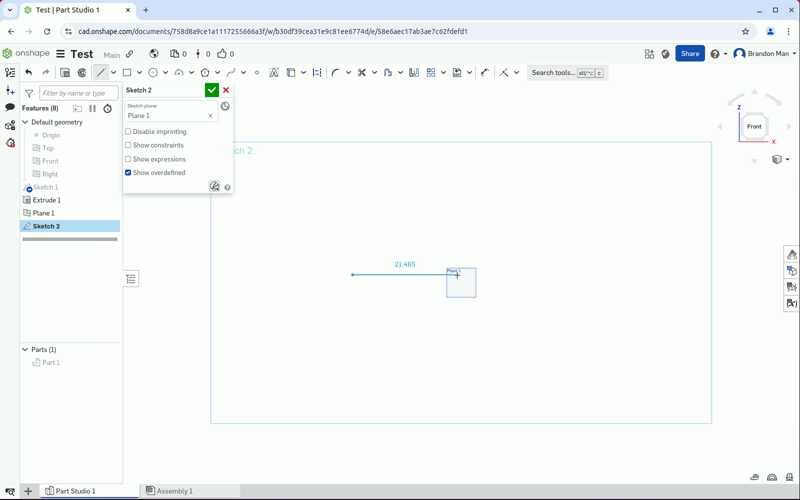
click(457, 274)
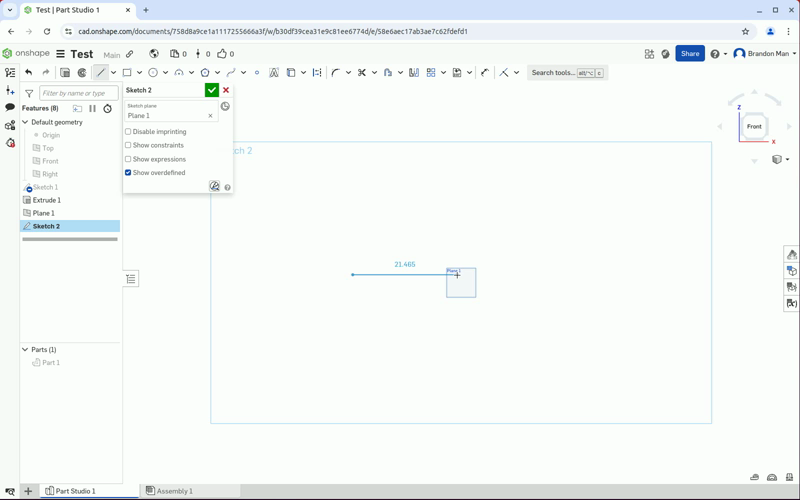
key_up(shift)
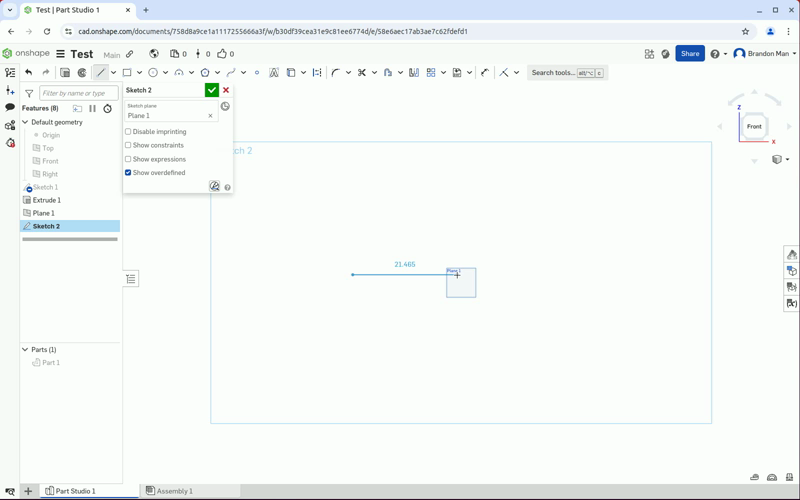
key_down(shift)
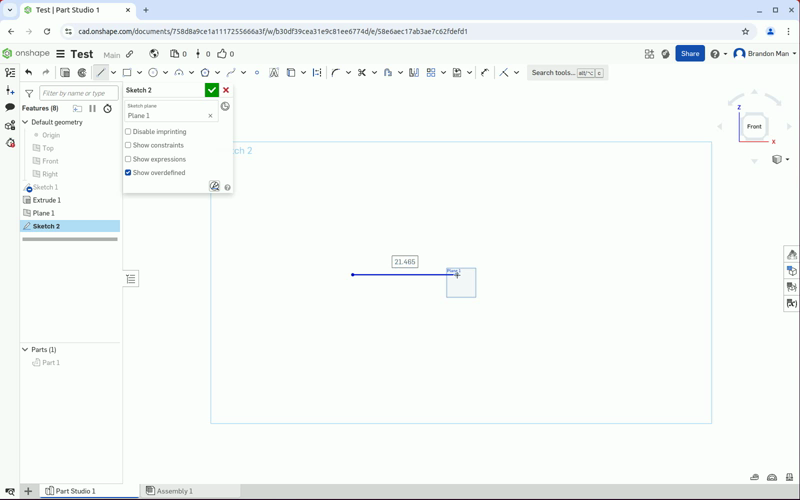
mouse_move(457, 175)
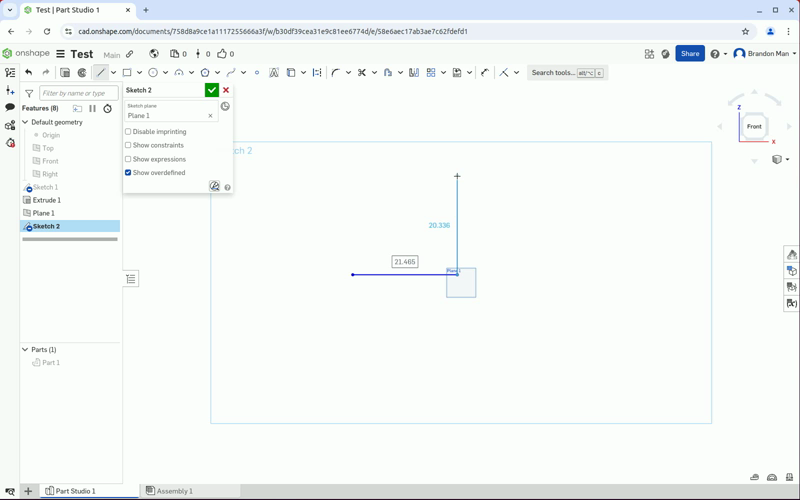
click(457, 175)
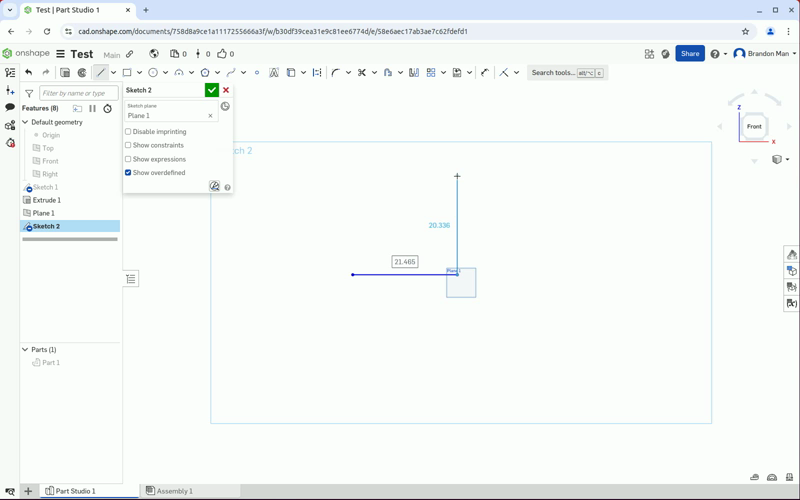
key_up(shift)
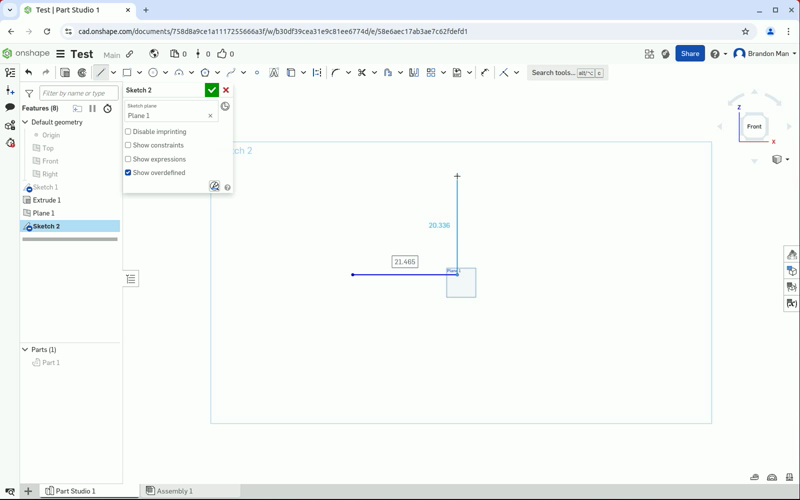
key_down(shift)
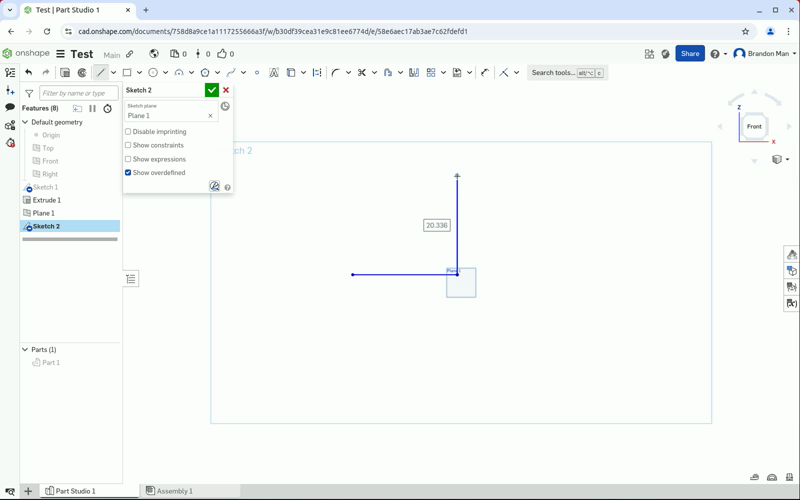
mouse_move(352, 175)
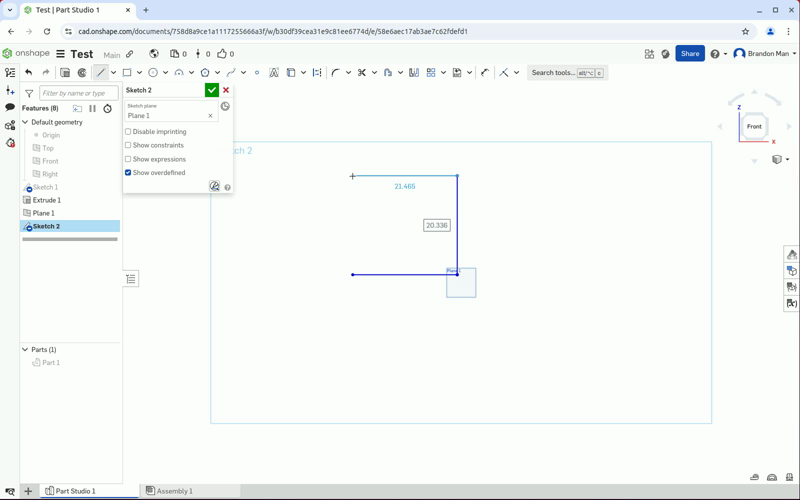
click(352, 175)
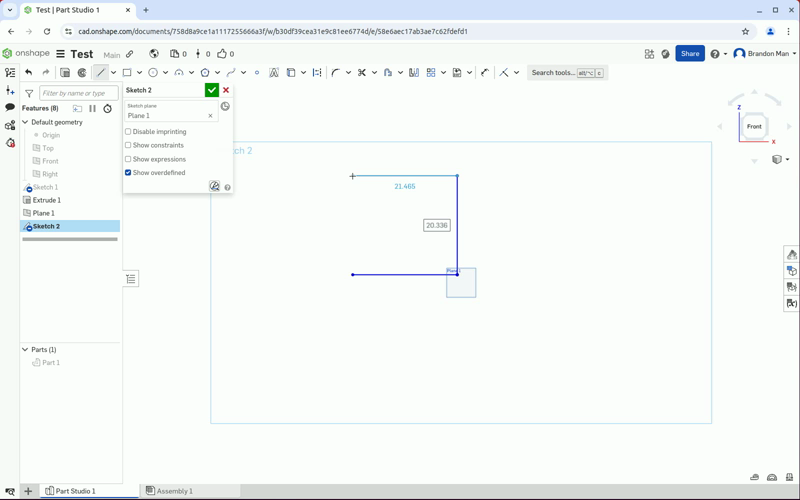
key_up(shift)
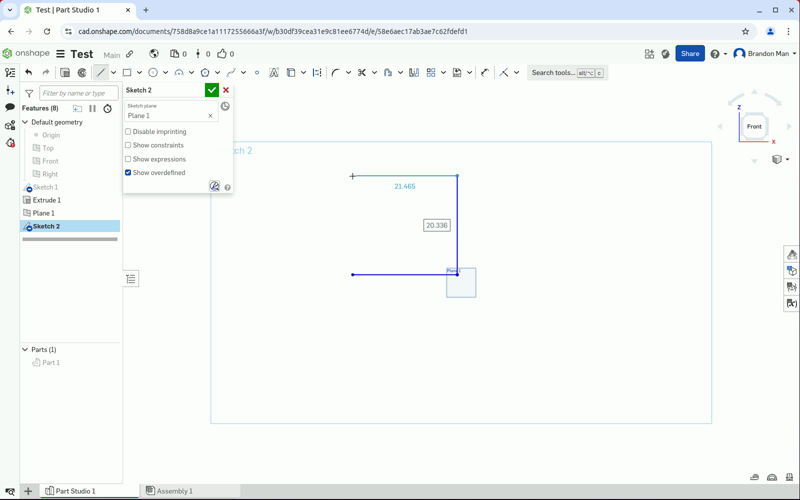
key_down(shift)
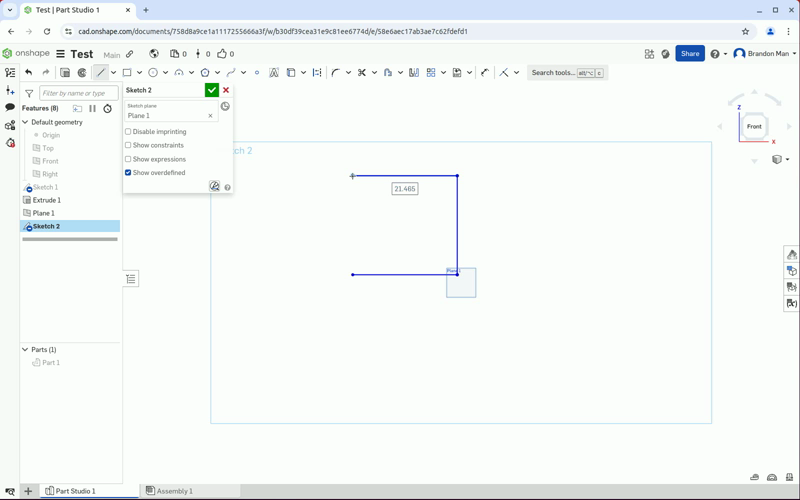
mouse_move(352, 274)
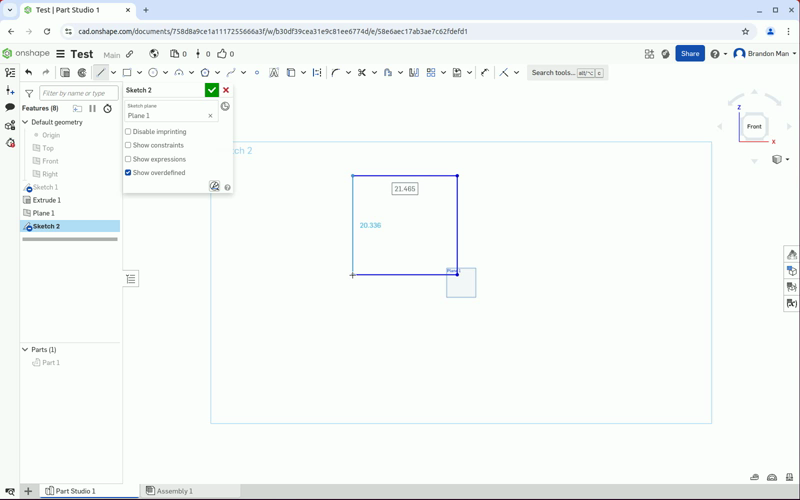
key_up(shift)
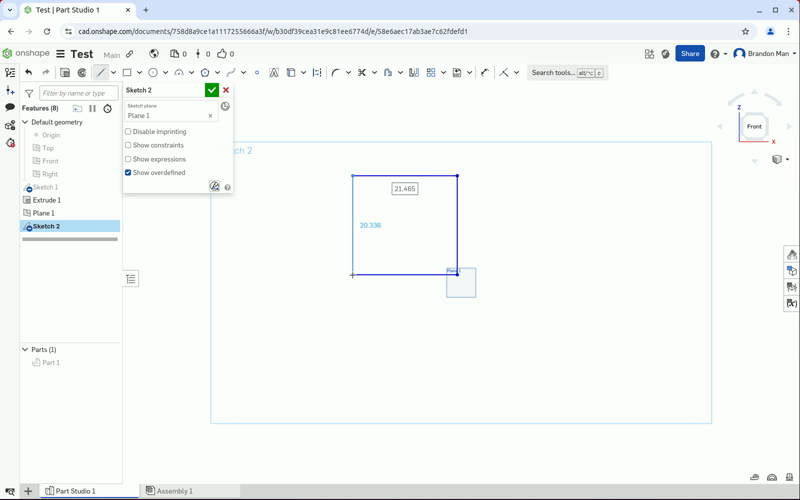
click(352, 274)
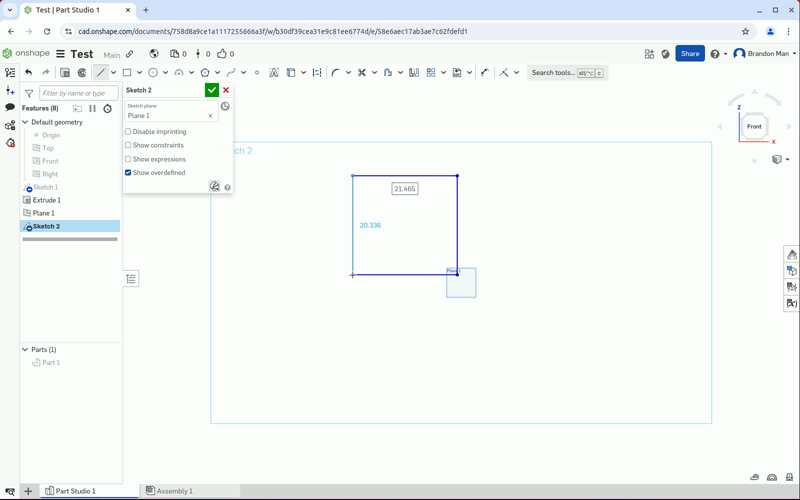
key(esc)
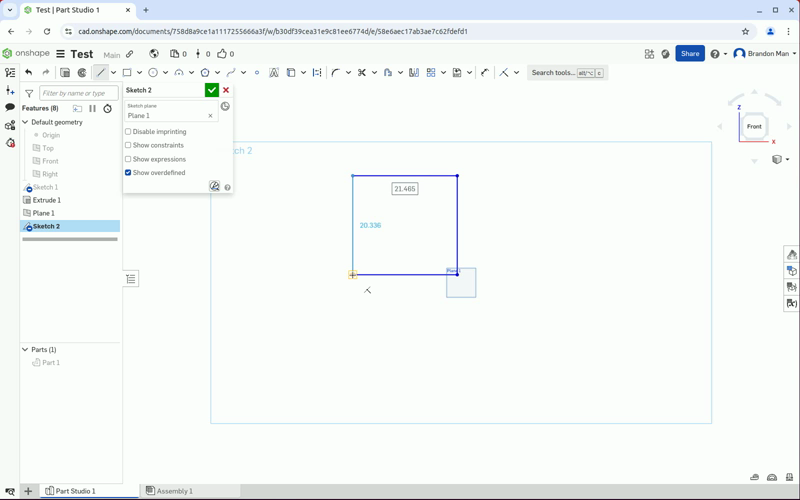
mouse_move(417, 196)
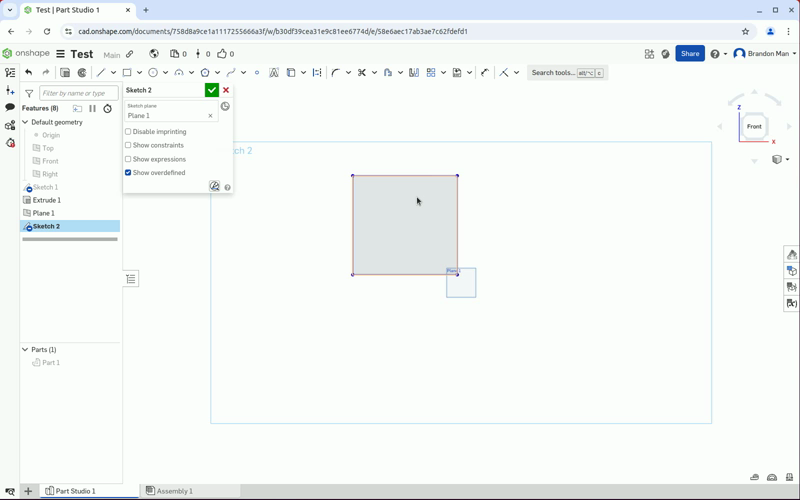
click(417, 196)
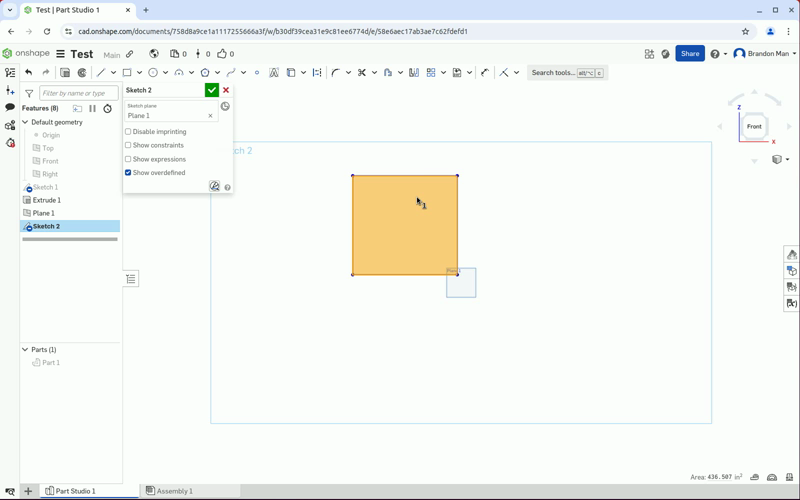
mouse_move(73, 352)
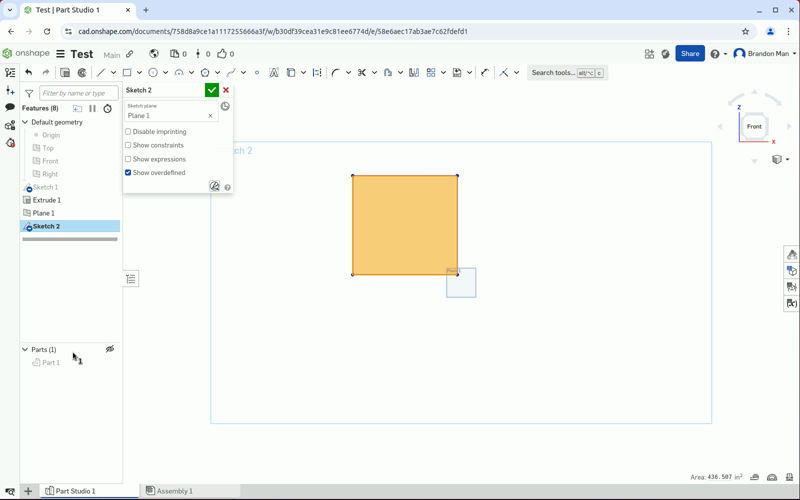
key(shift+y)
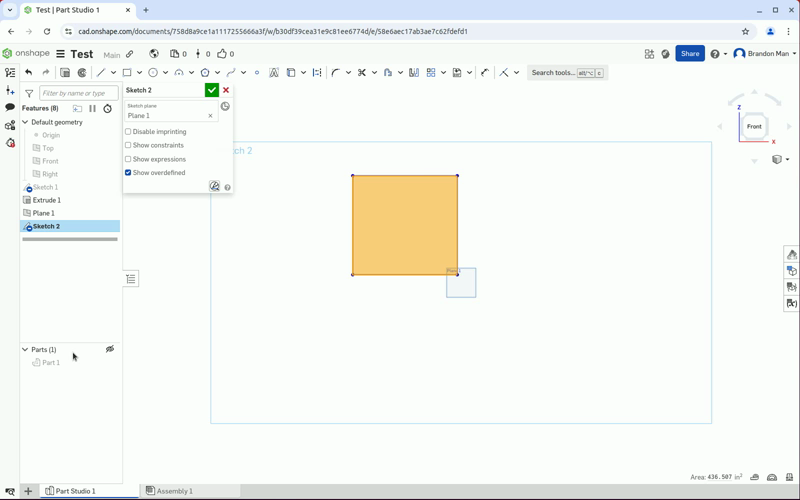
key(shift+e)
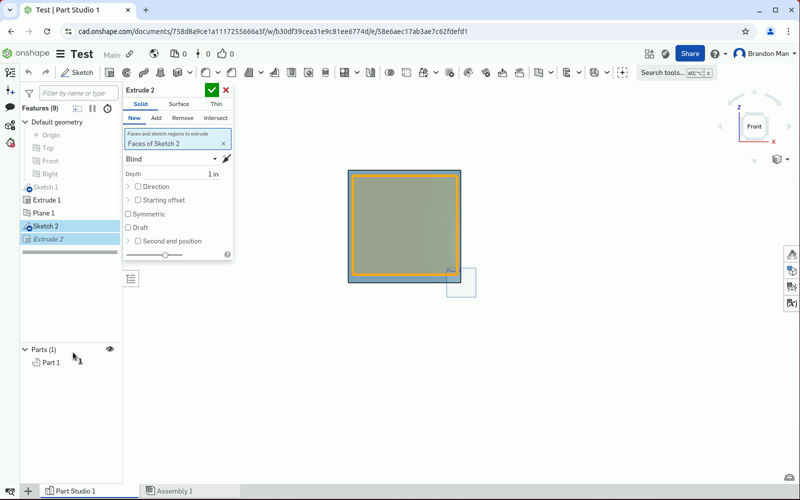
mouse_move(143, 106)
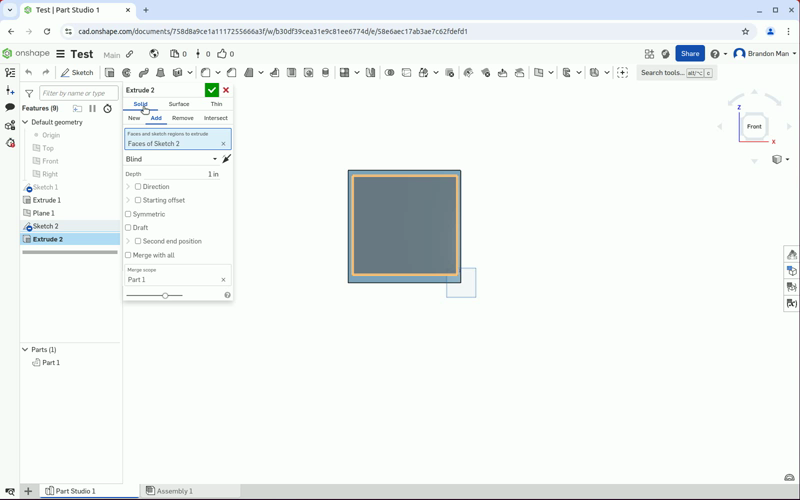
click(143, 106)
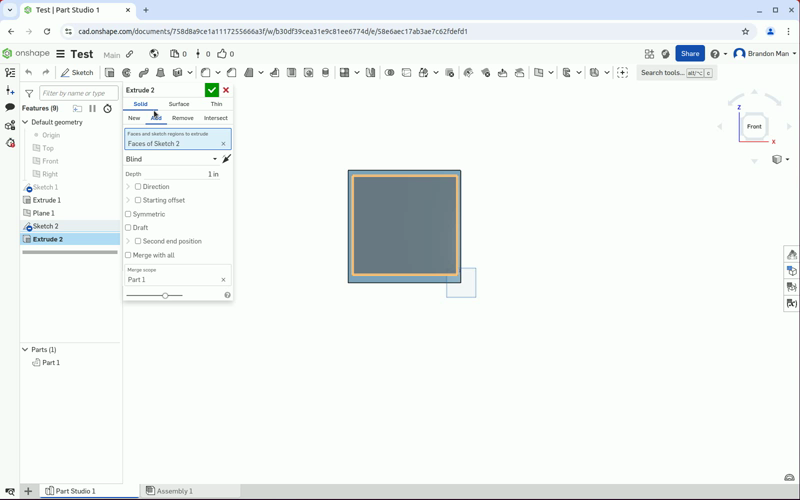
mouse_move(186, 120)
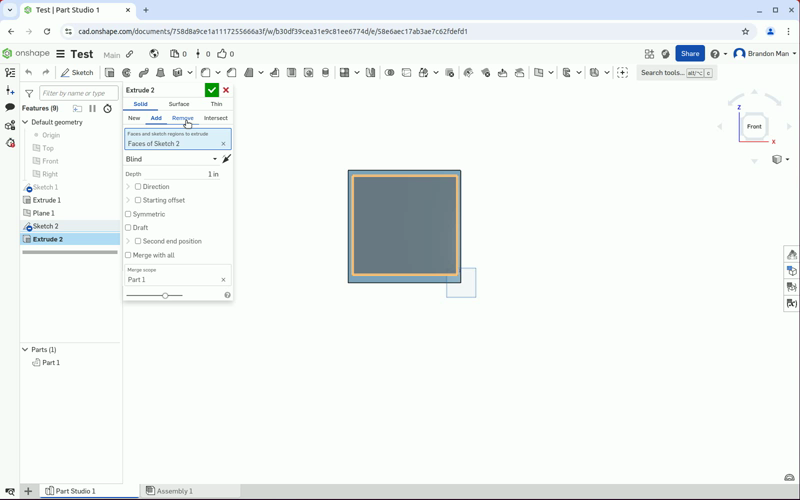
click(186, 120)
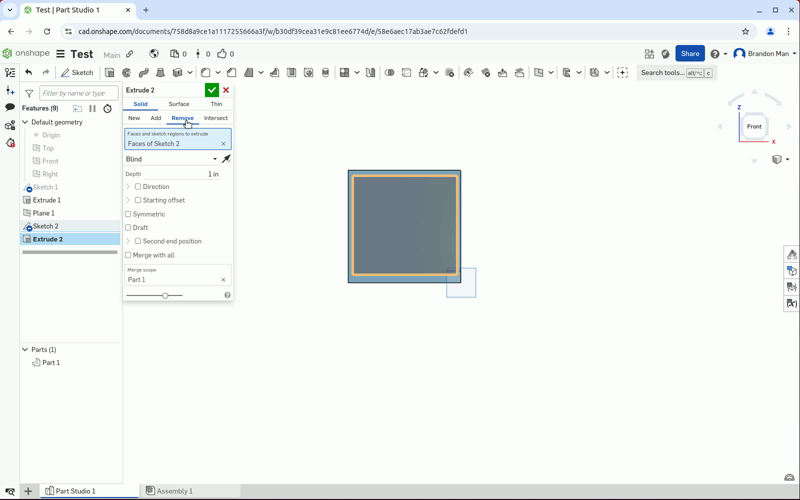
key(tab, 4)
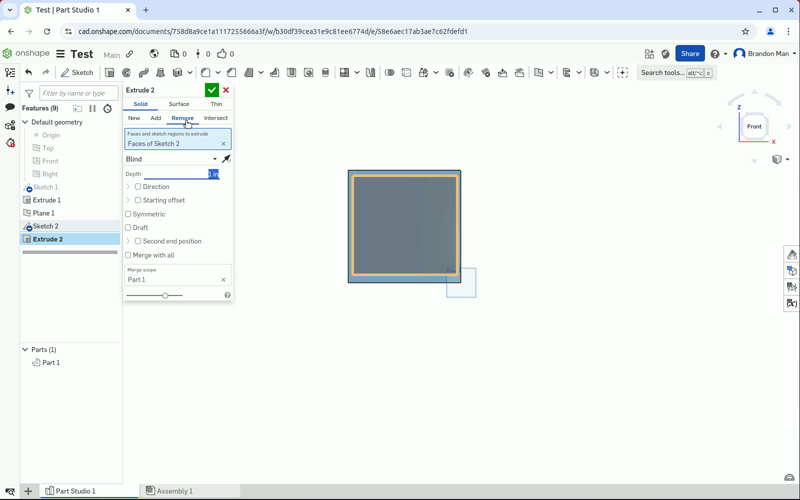
text(23.108)
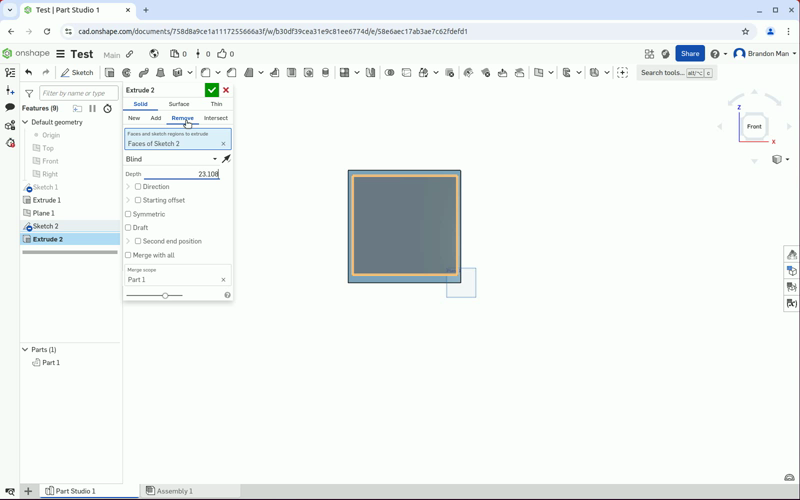
key(tab, 6)
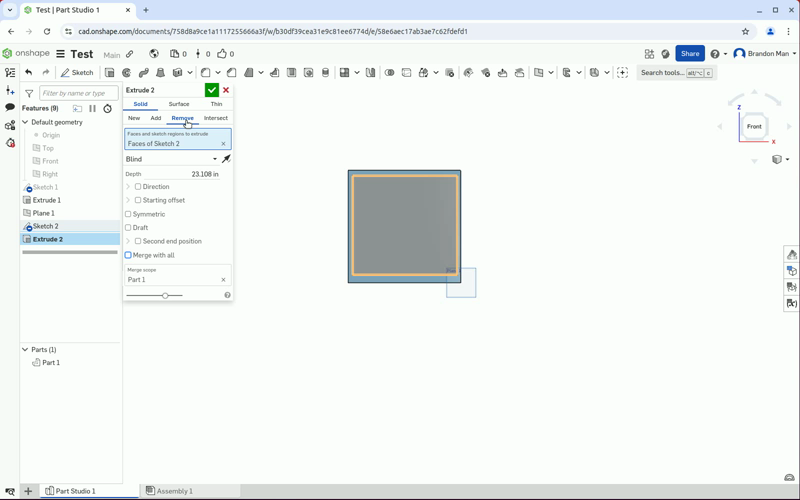
key(space)
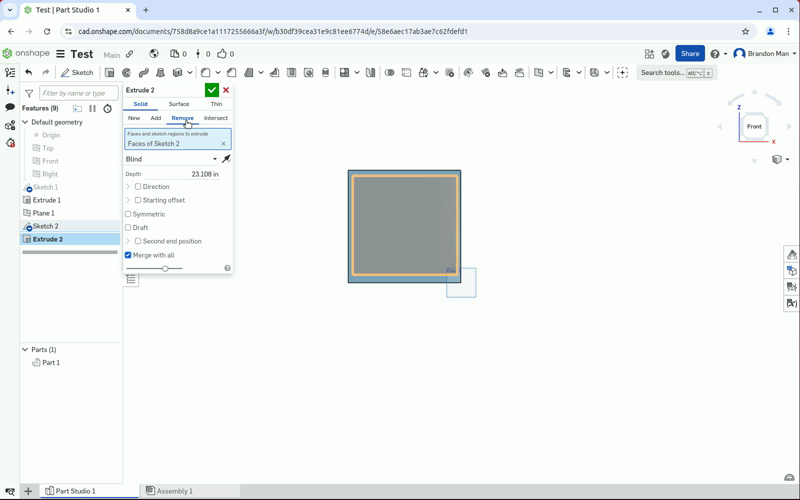
key(enter)
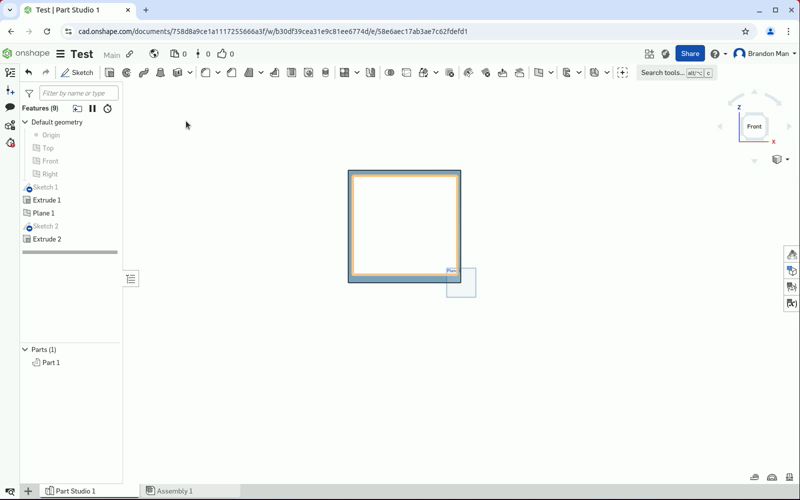
key(shift+h)
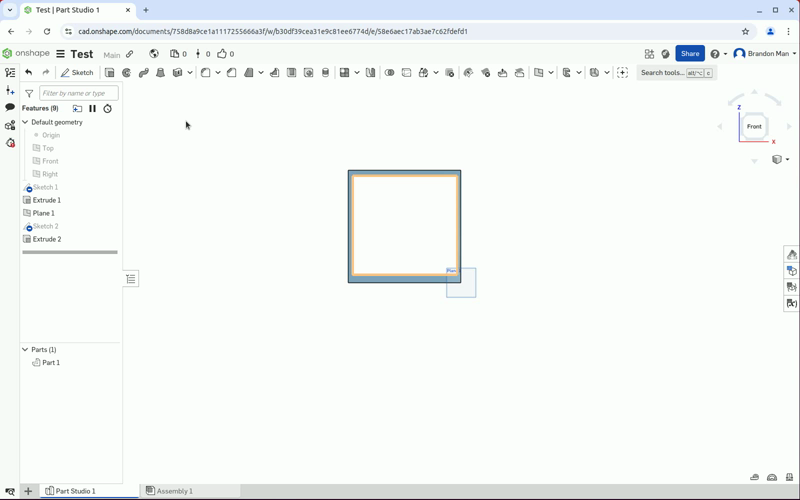
key(shift+h)
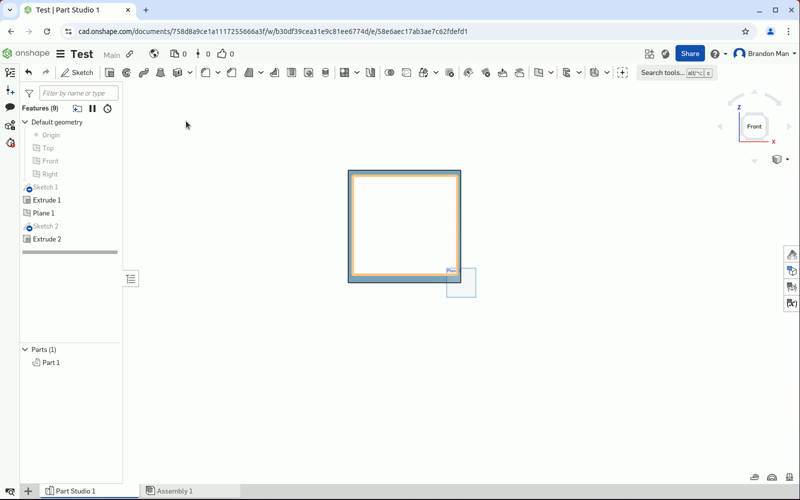
key(shift+7)
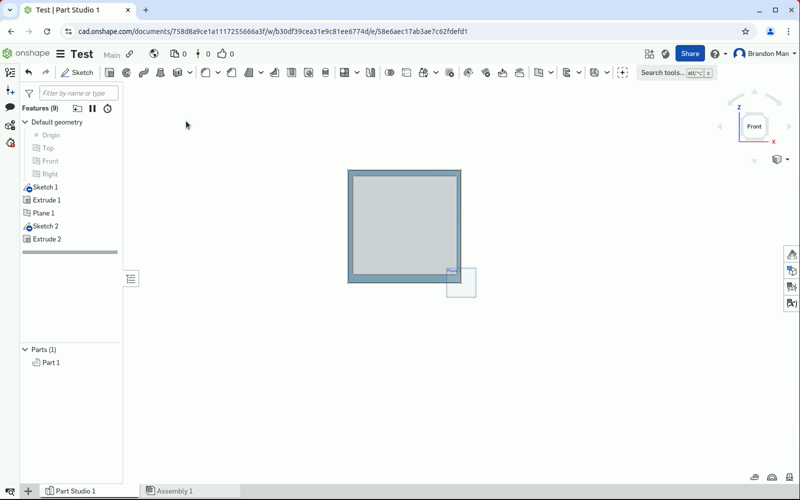
key(left, 2)
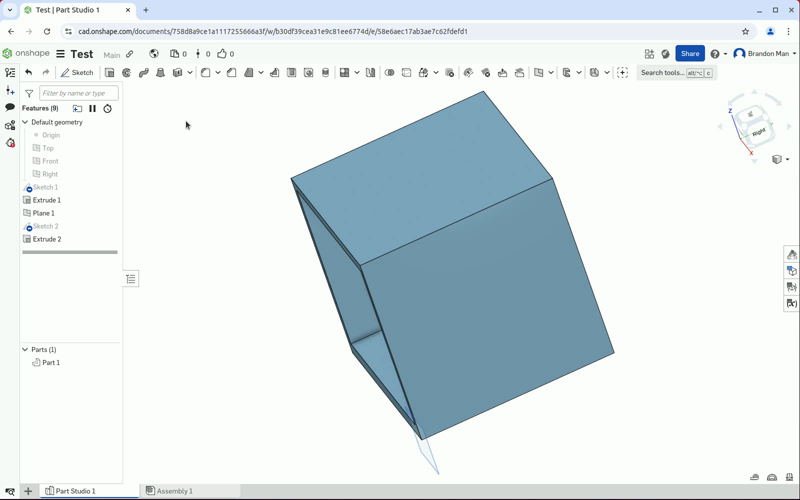
key(down, 2)
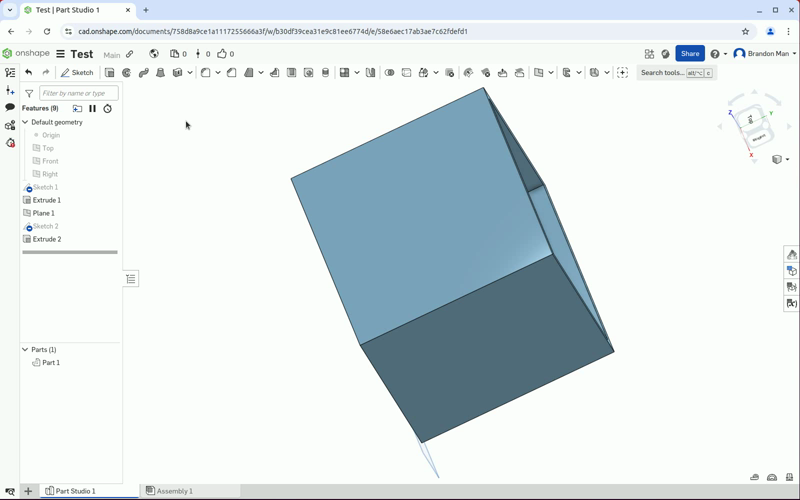
key(up, 2)
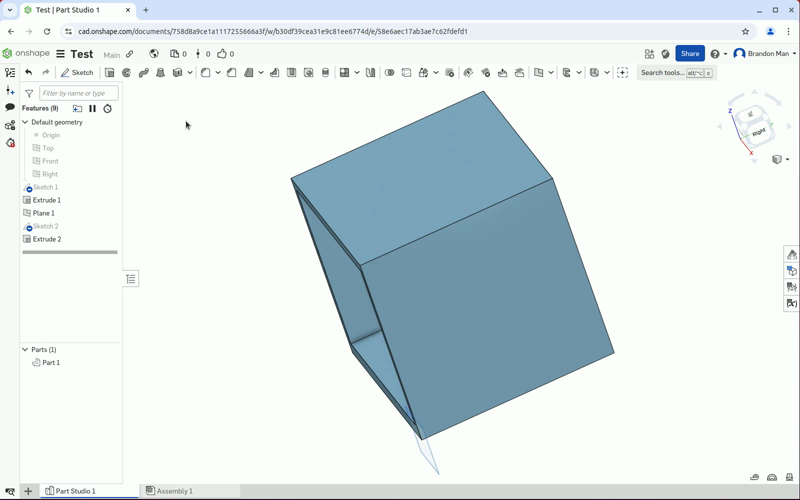
key(right, 2)
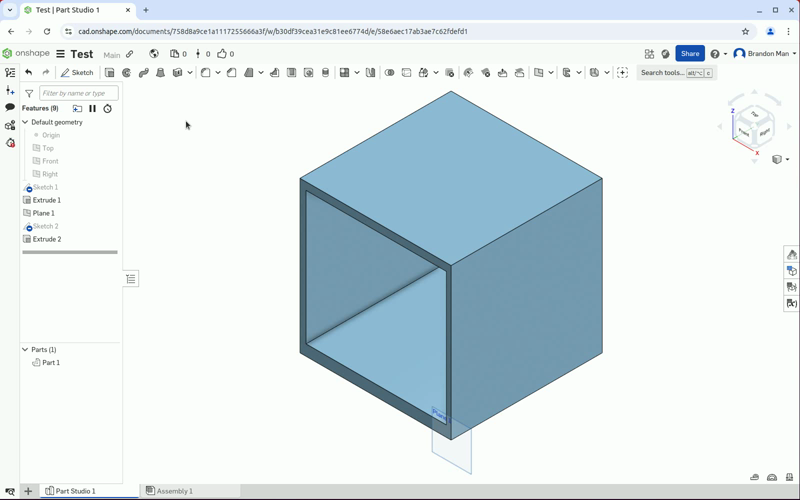
mouse_move(73, 189)
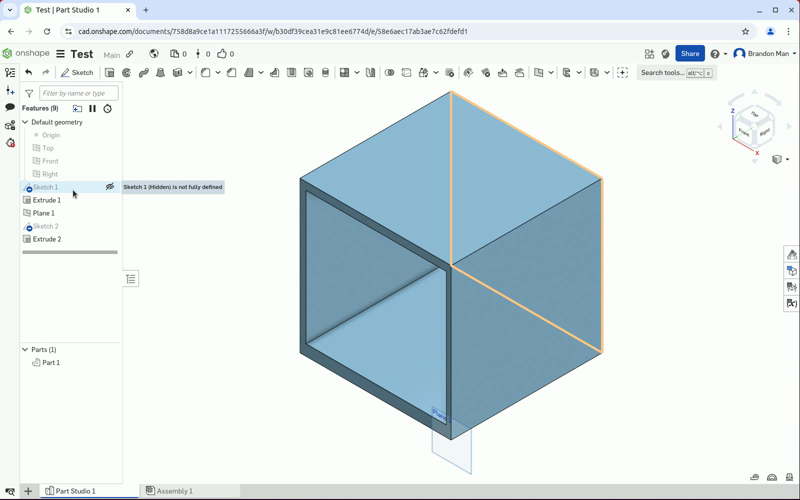
click(73, 189)